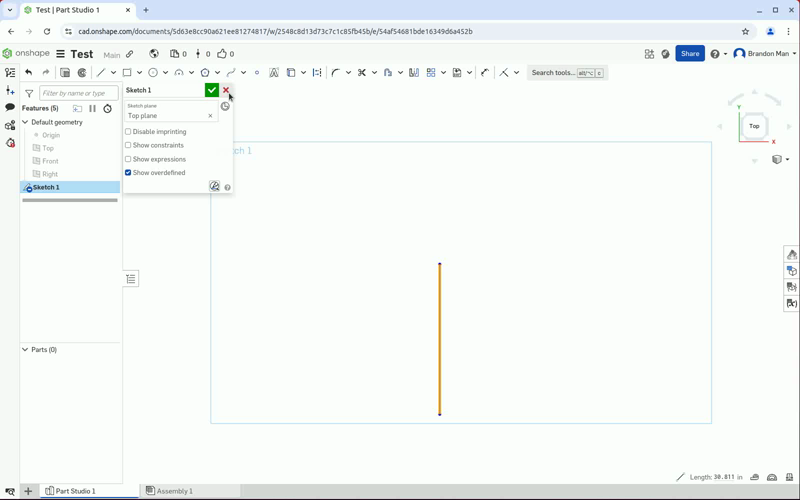
key(shift+h)
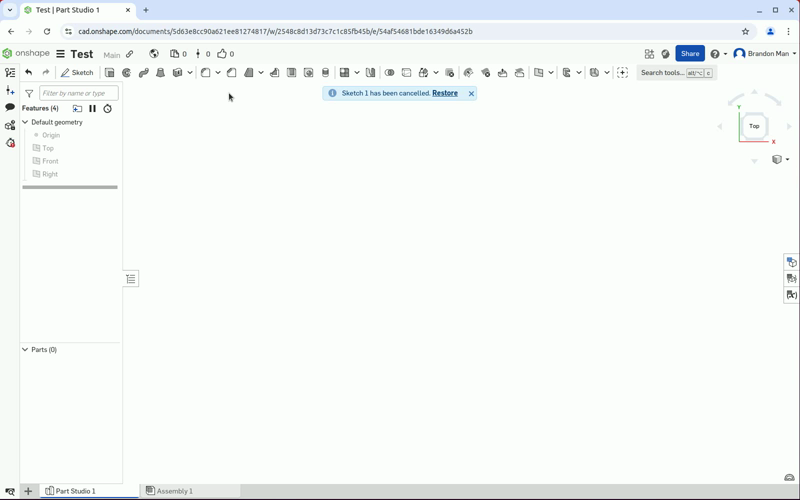
mouse_move(73, 352)
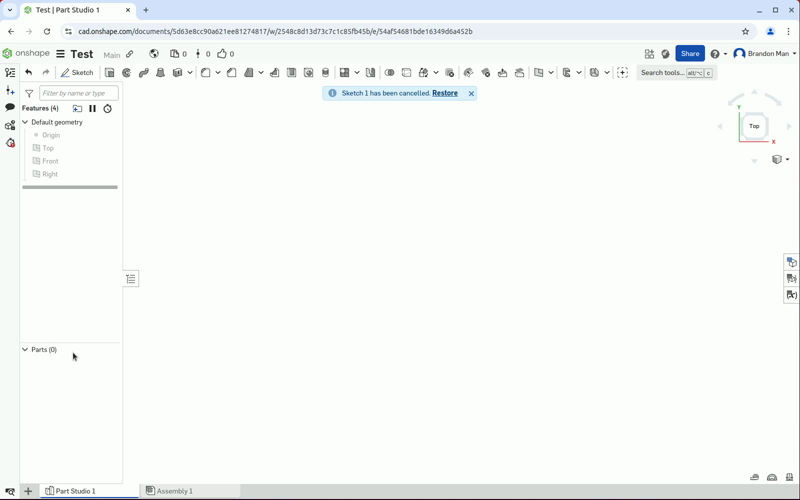
key(y)
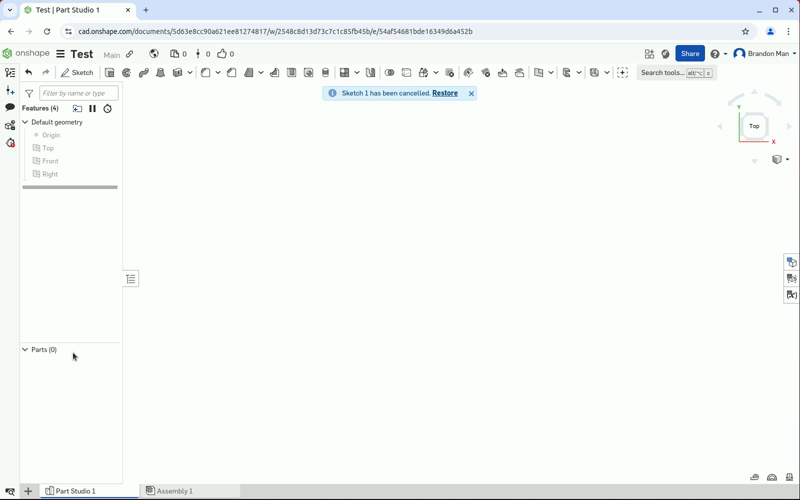
key(shift+p)
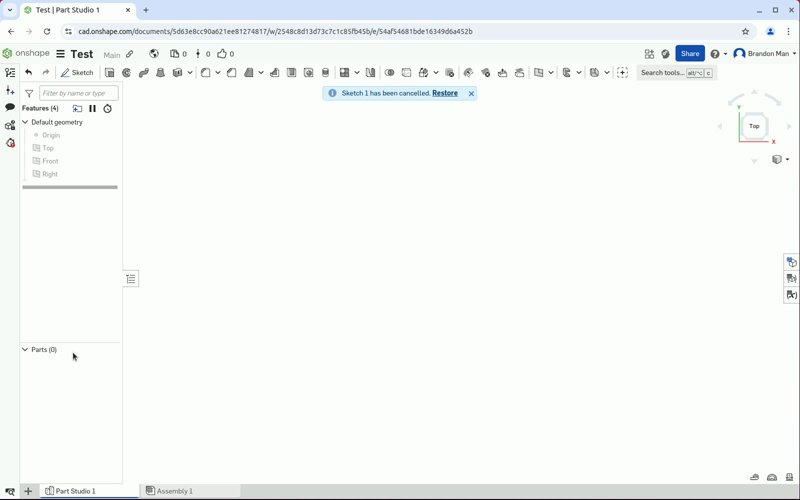
key(space)
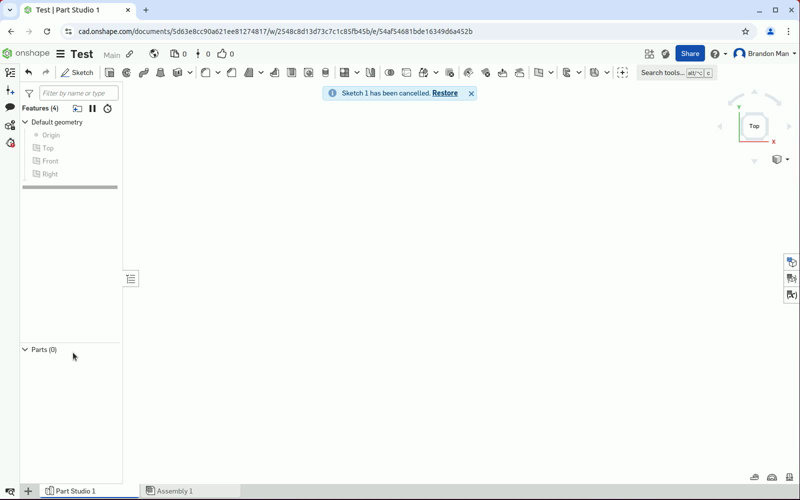
key_down(shift)
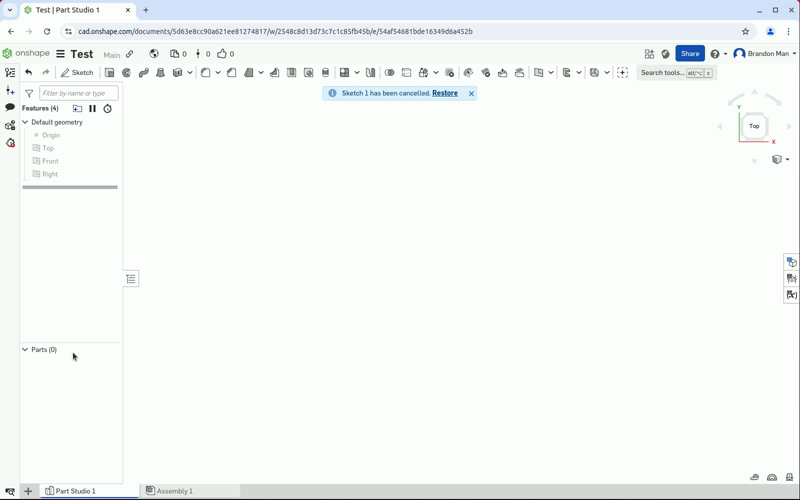
key(up)
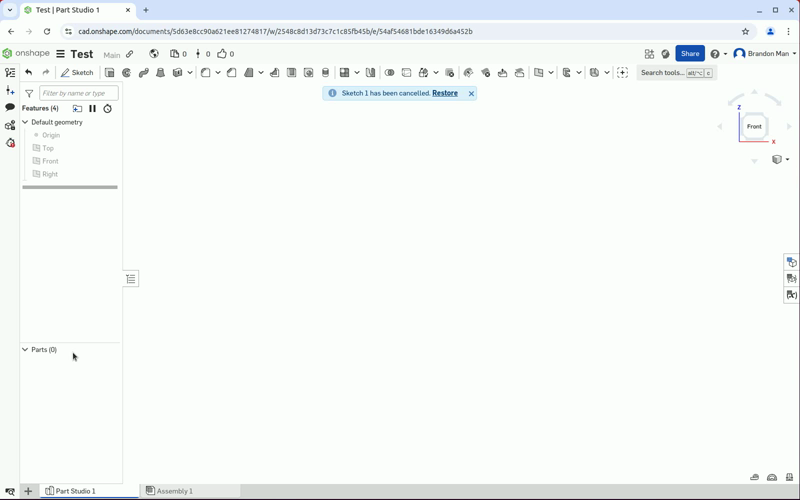
key_up(shift)
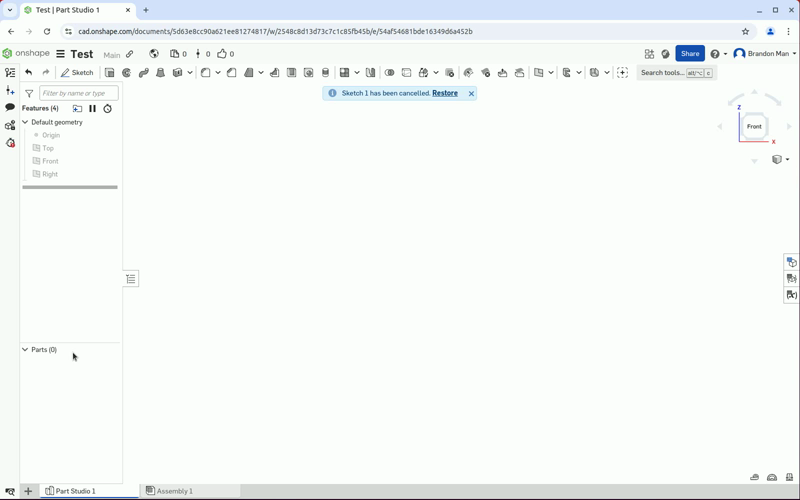
mouse_move(73, 352)
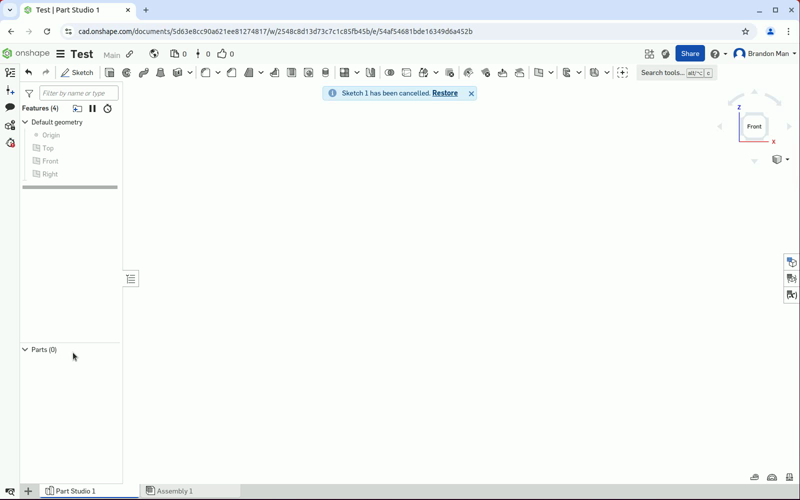
key(shift+y)
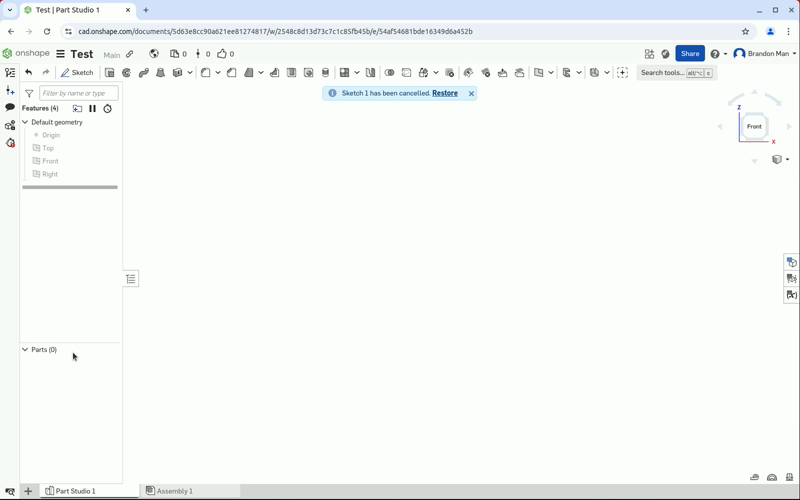
key(shift+s)
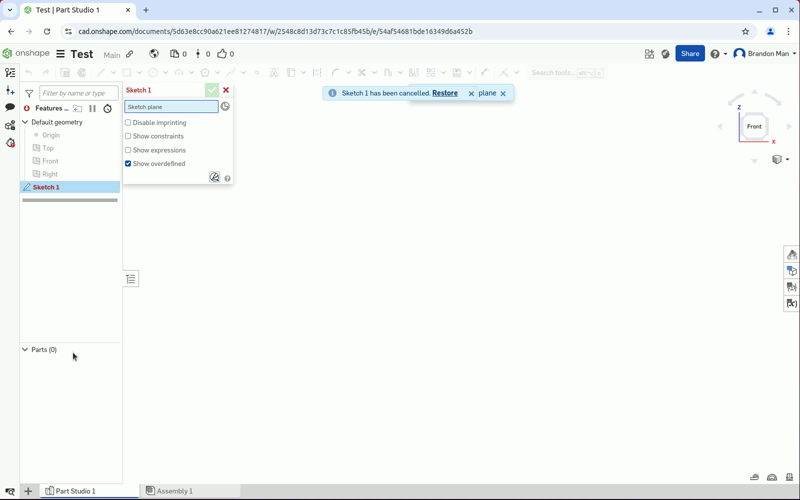
mouse_move(73, 163)
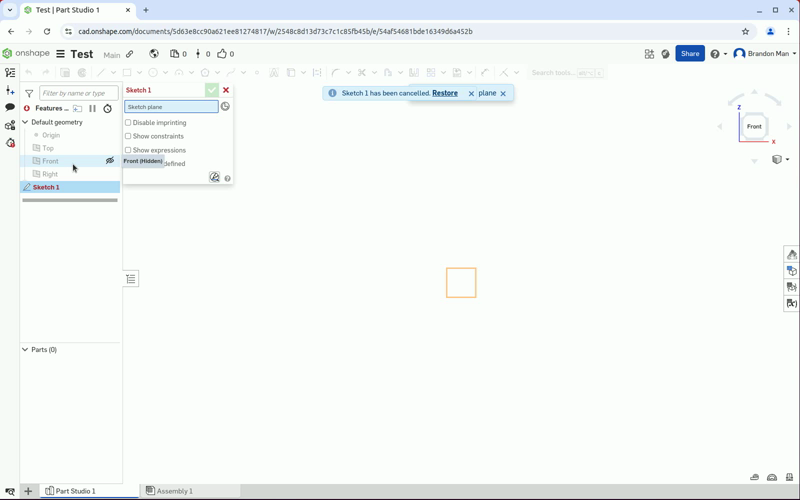
click(73, 163)
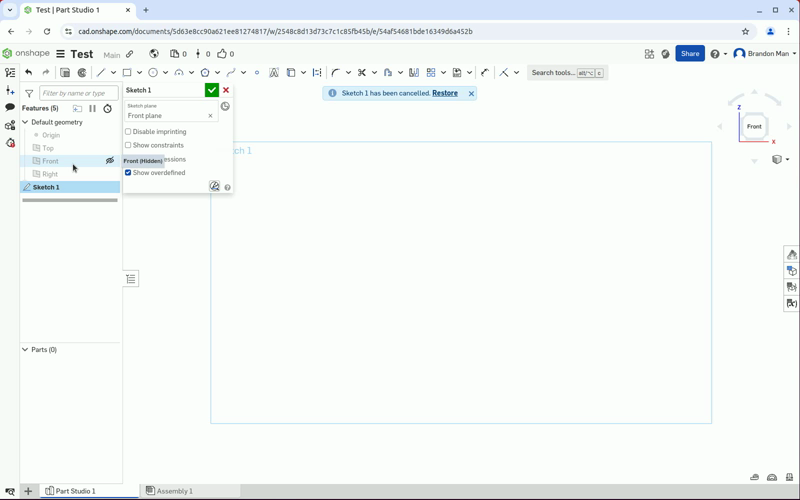
mouse_move(73, 352)
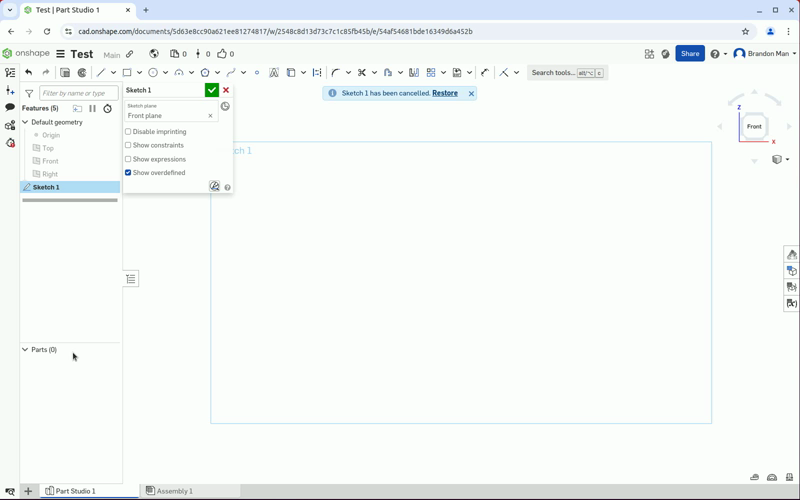
key(y)
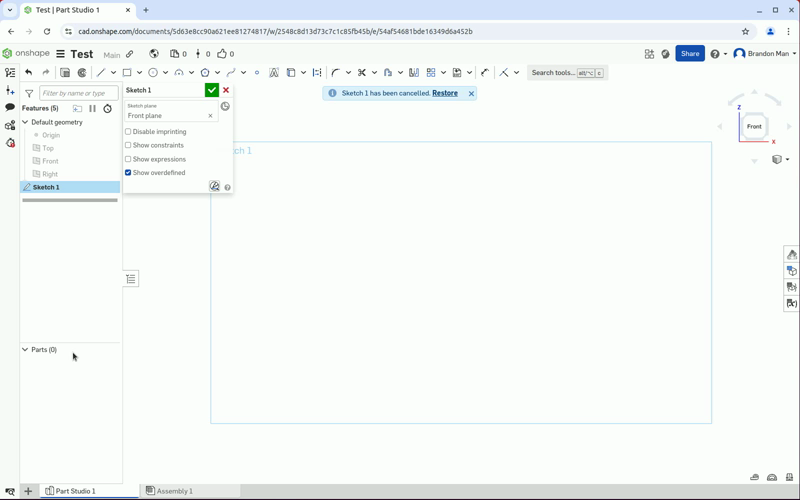
key(l)
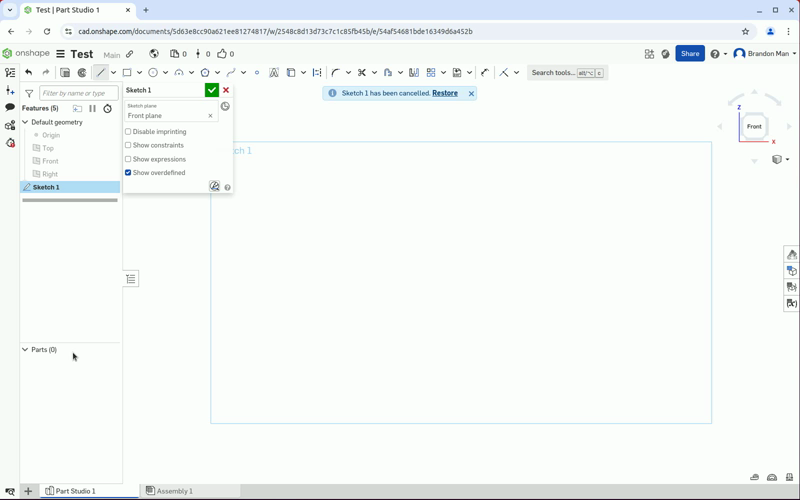
key_down(shift)
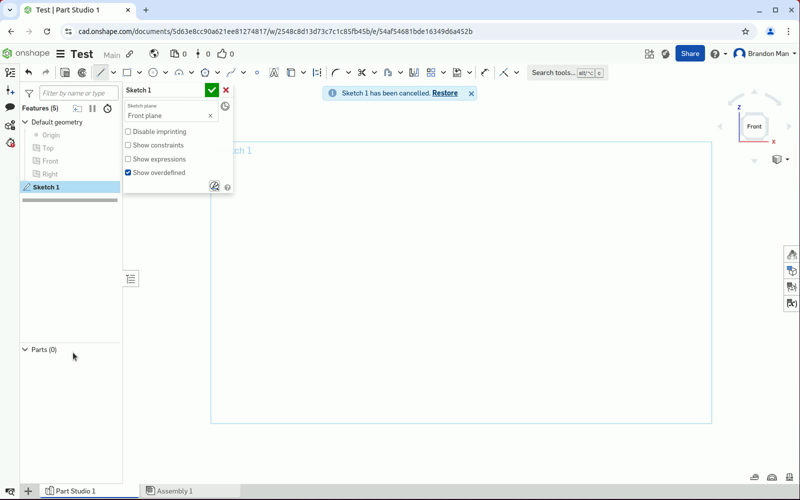
mouse_move(460, 282)
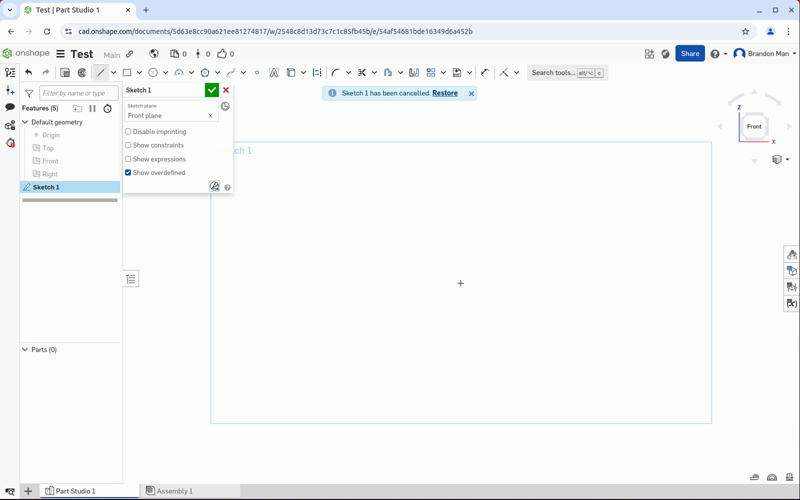
click(460, 282)
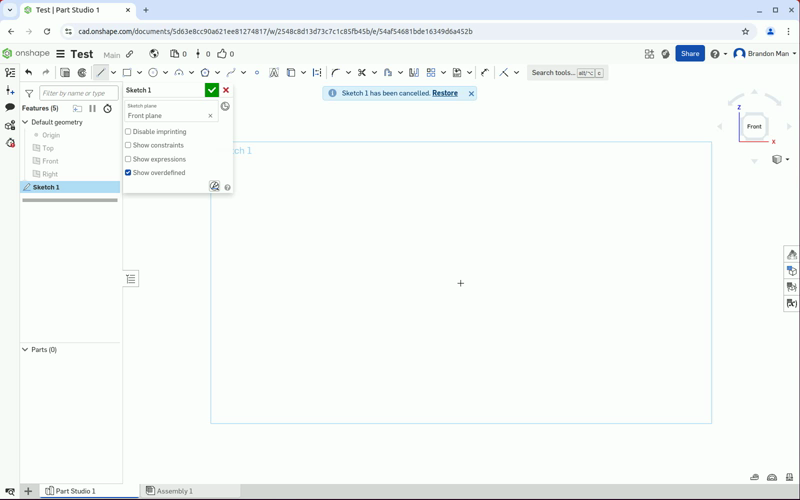
key_up(shift)
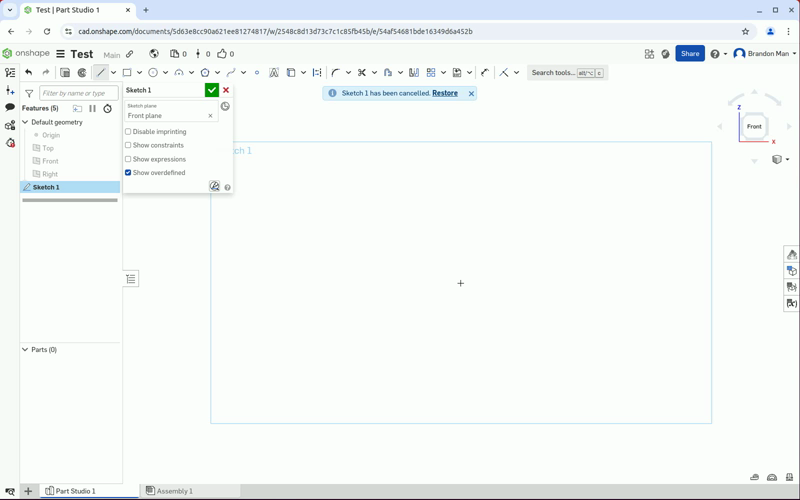
key_down(shift)
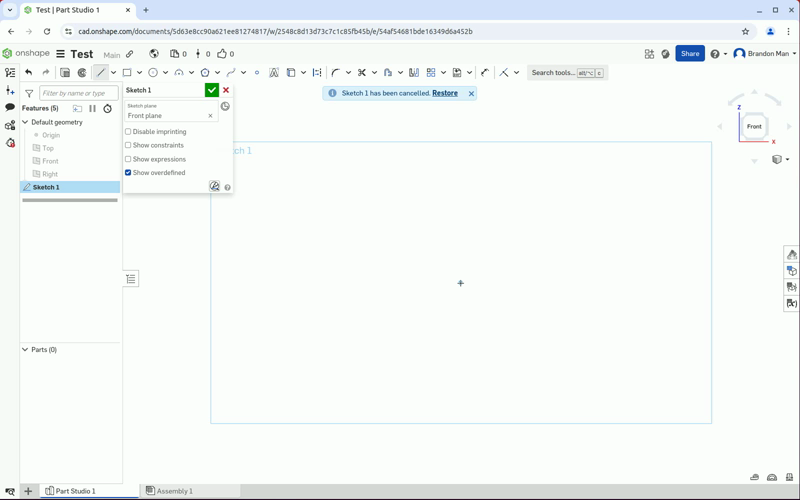
mouse_move(573, 282)
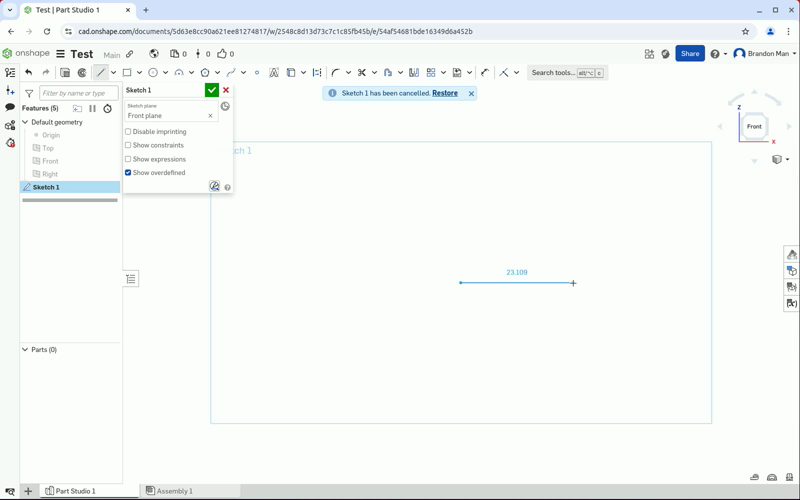
click(573, 282)
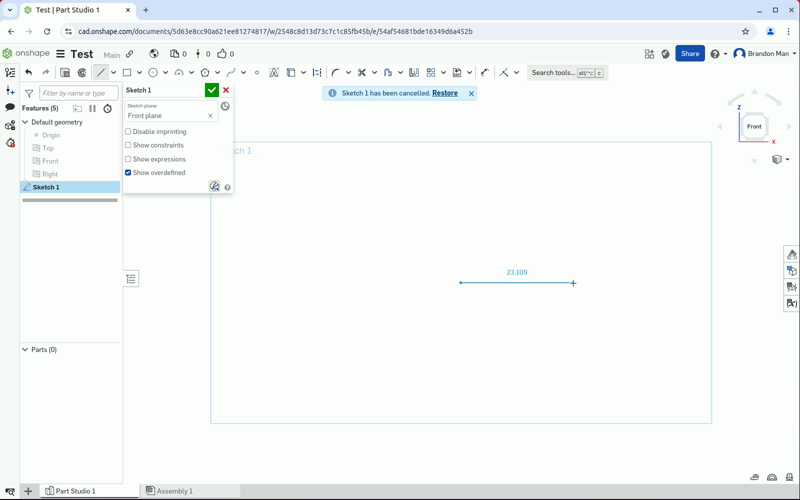
key_up(shift)
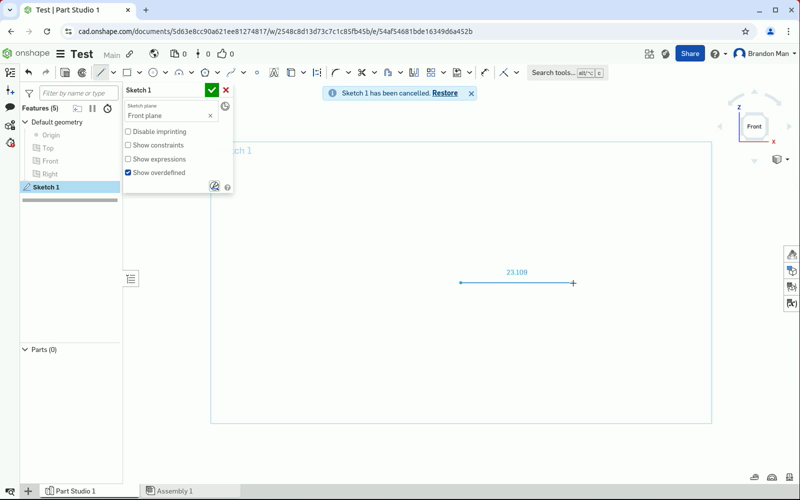
key_down(shift)
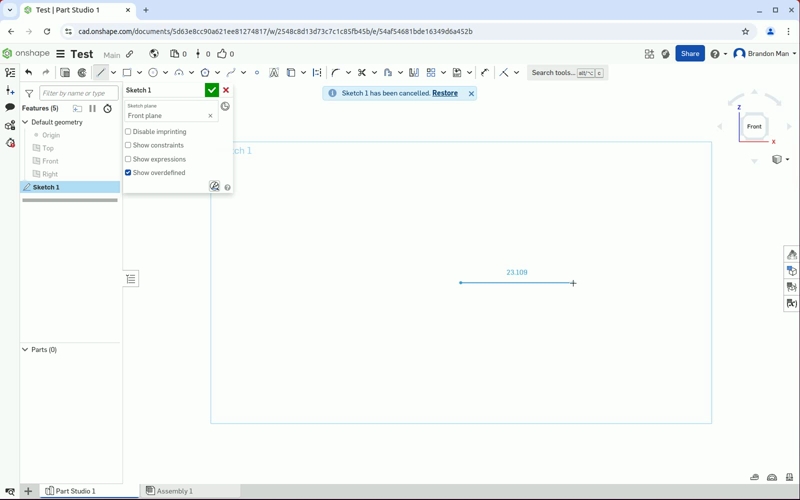
mouse_move(589, 282)
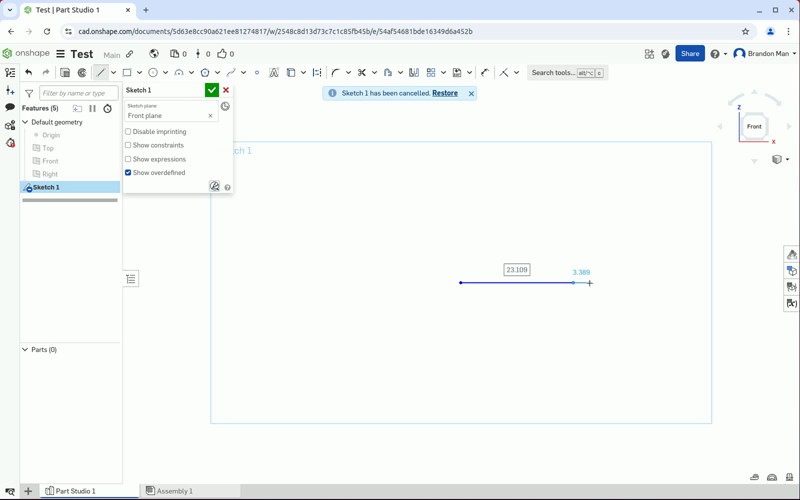
mouse_move(573, 245)
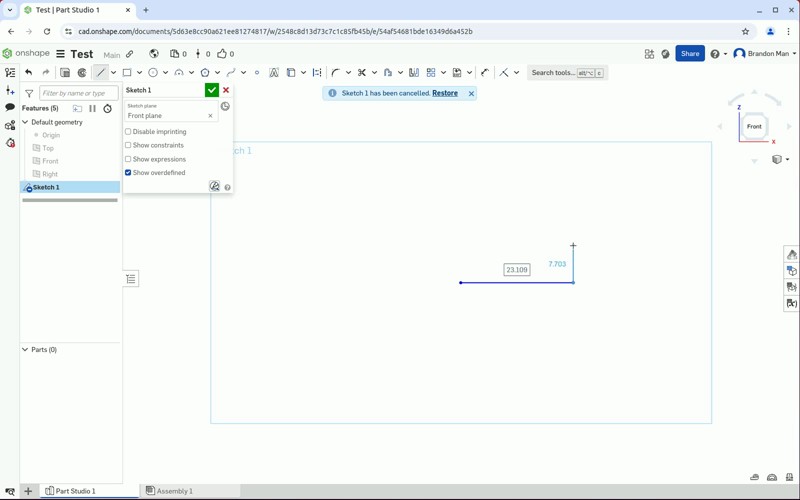
click(573, 245)
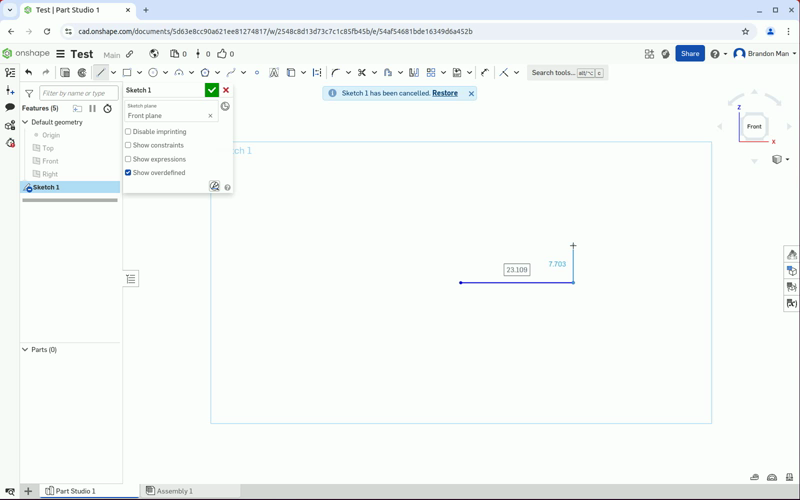
key_up(shift)
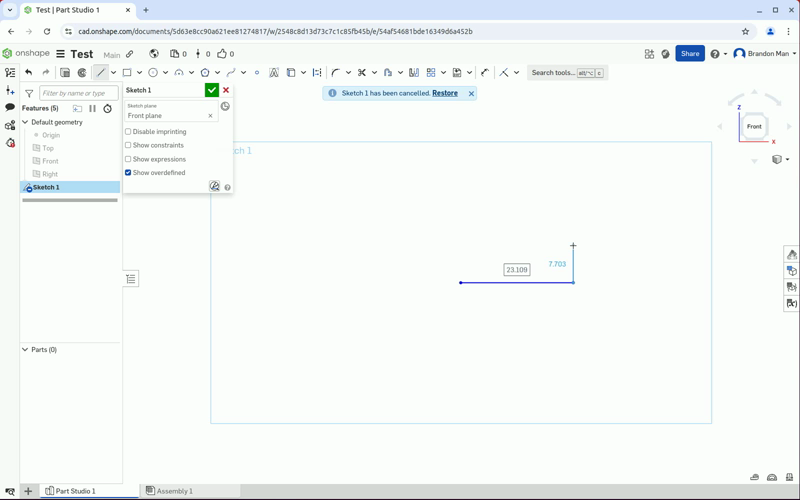
key_down(shift)
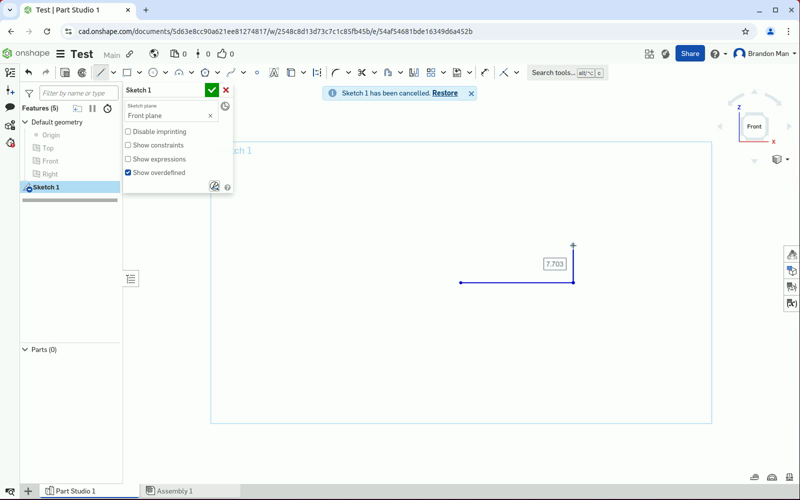
mouse_move(460, 245)
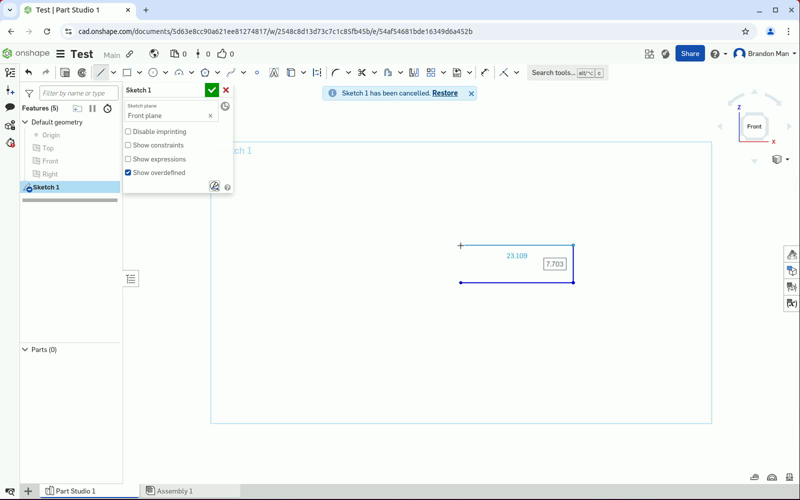
click(460, 245)
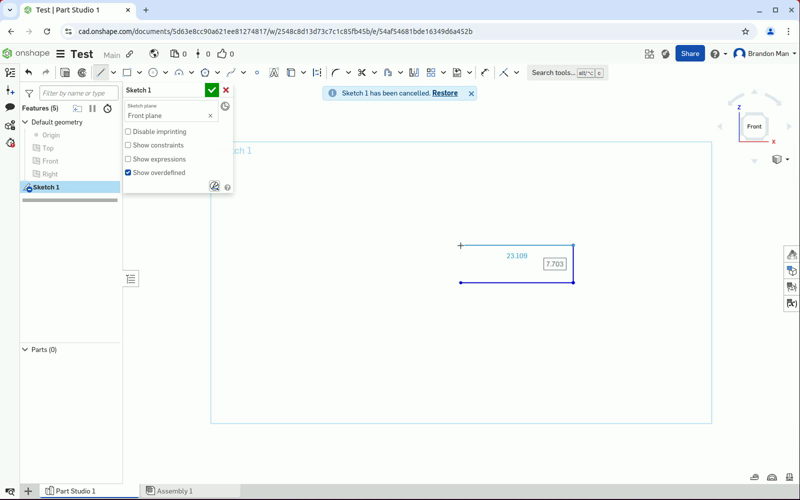
key_up(shift)
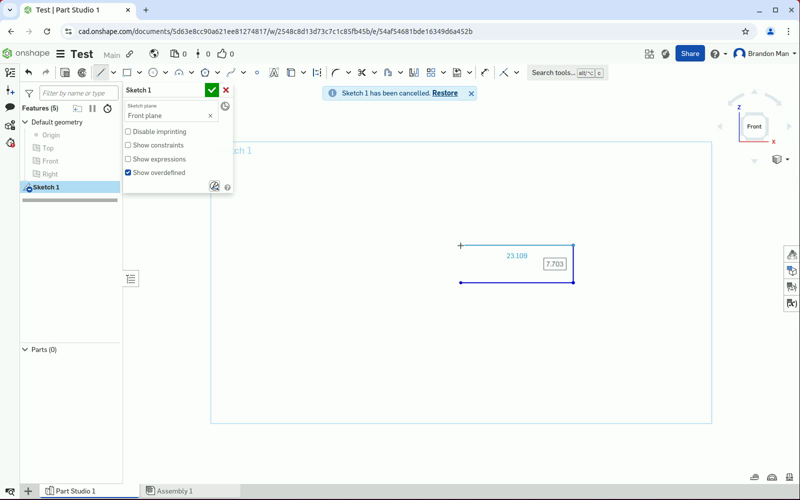
mouse_move(490, 245)
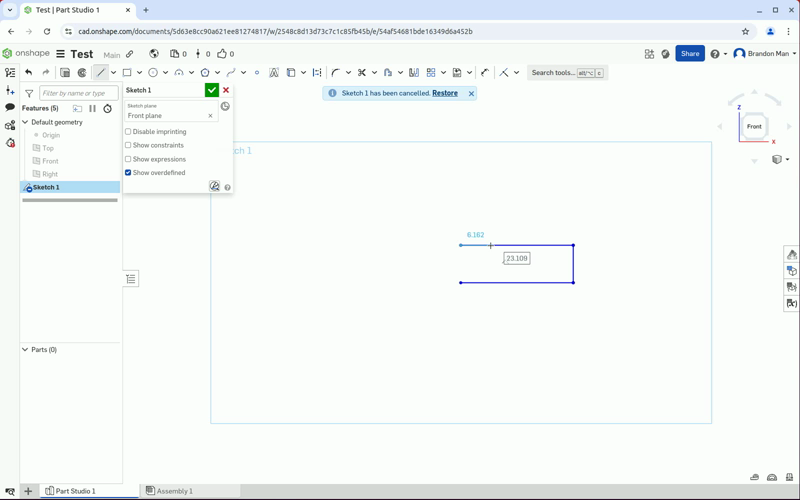
key_down(shift)
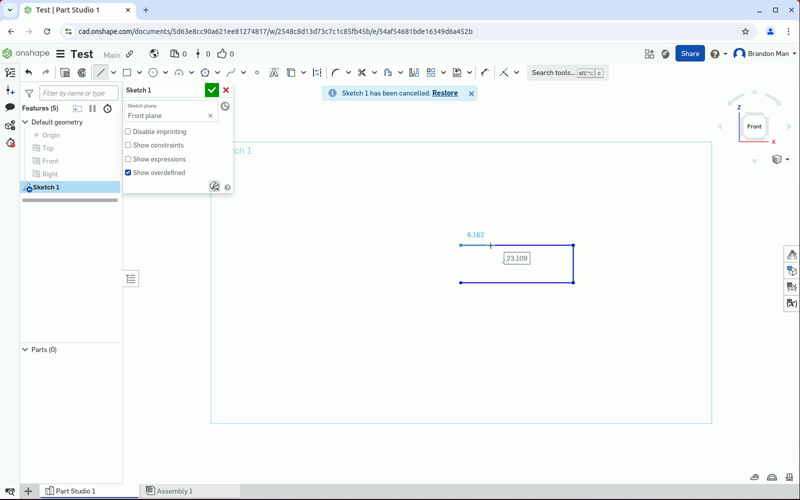
mouse_move(460, 282)
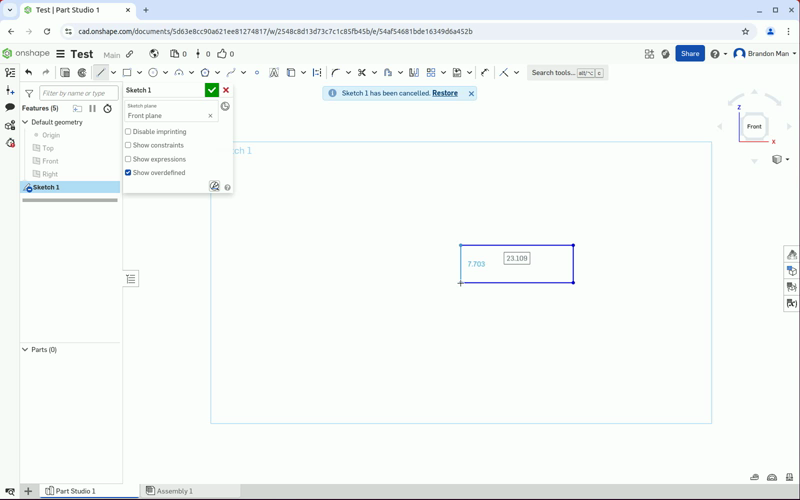
key_up(shift)
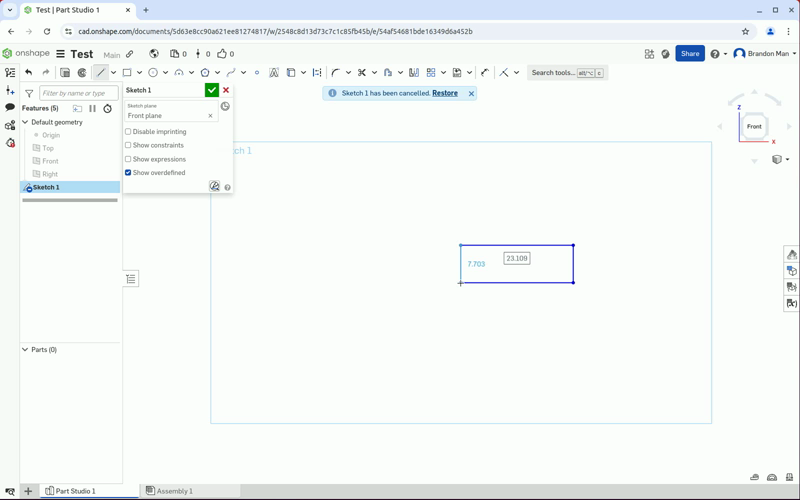
click(460, 282)
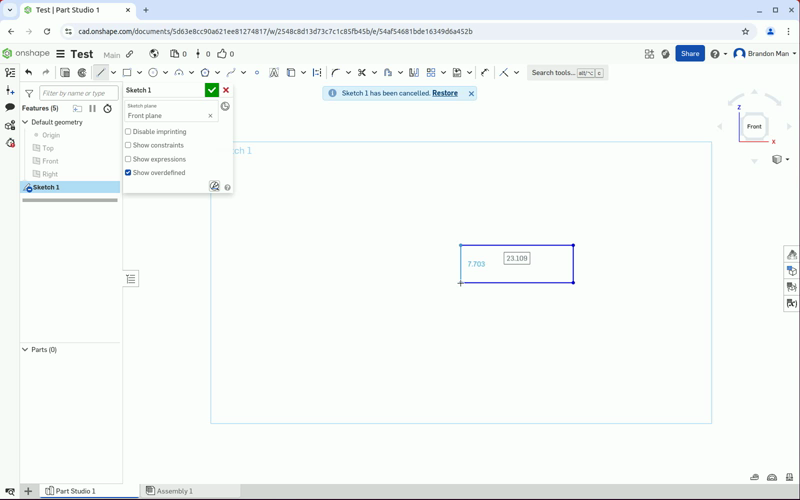
key(esc)
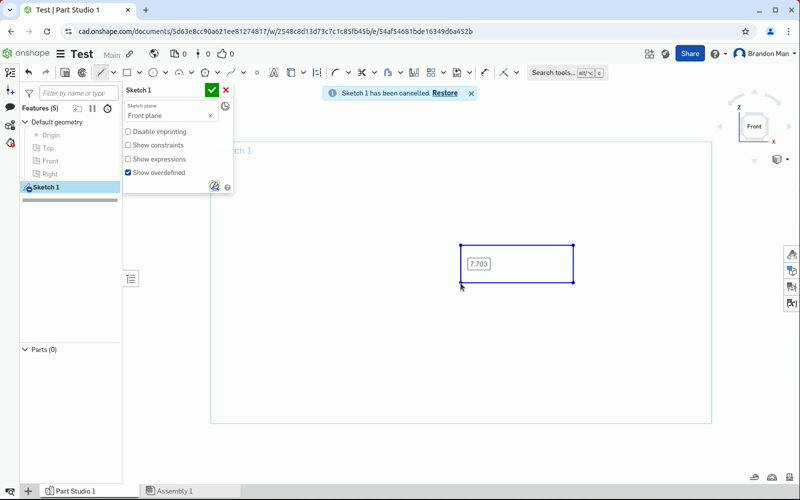
mouse_move(491, 250)
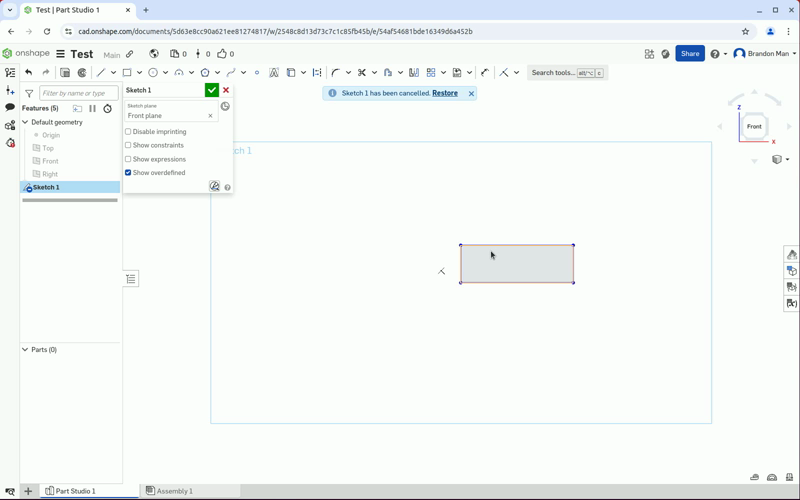
click(491, 250)
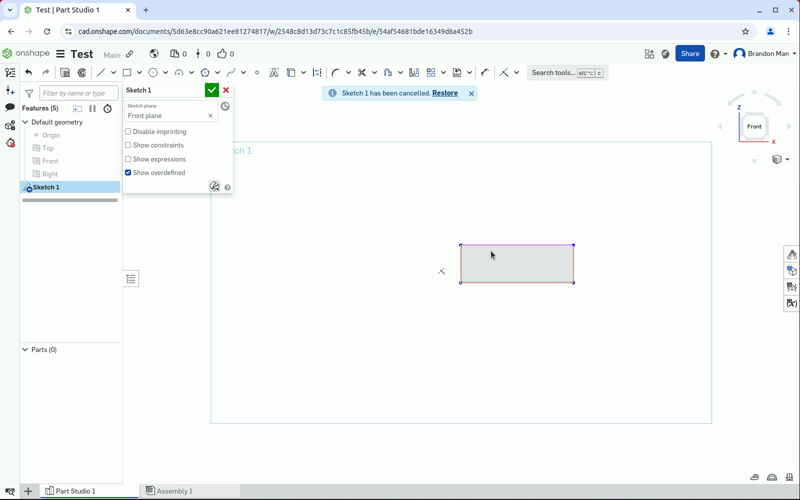
mouse_move(73, 352)
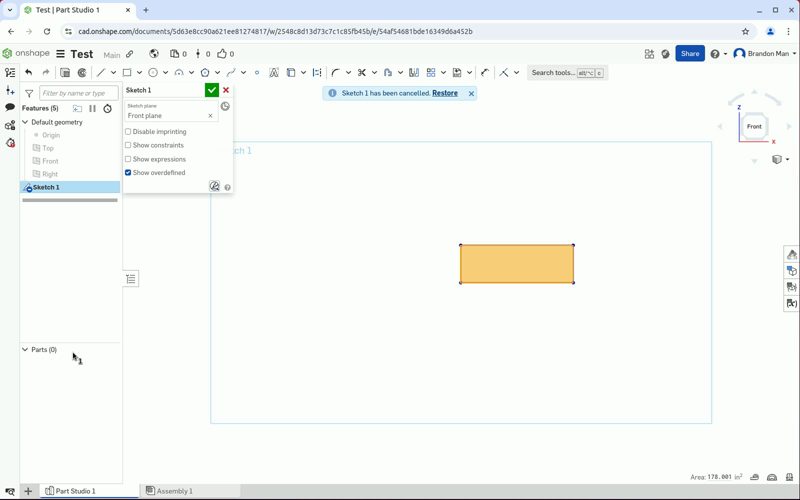
key(shift+y)
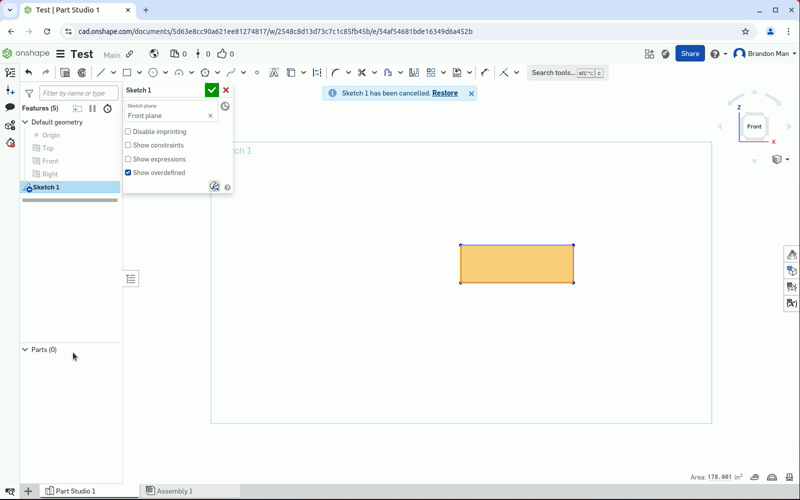
key(shift+e)
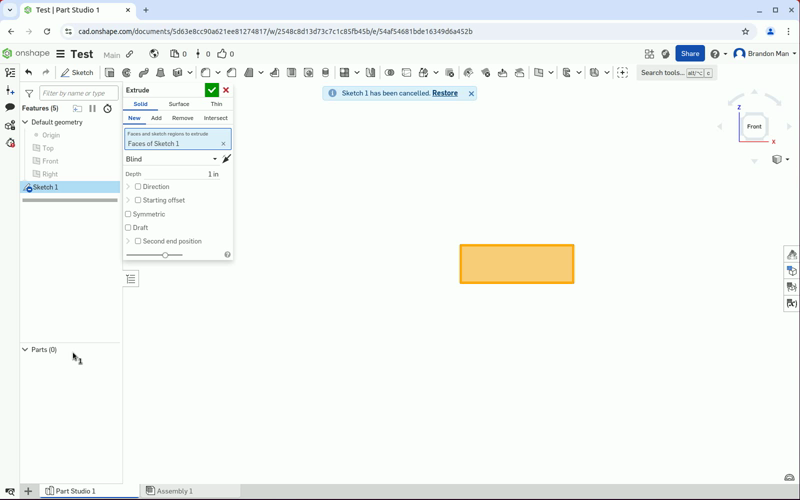
mouse_move(143, 106)
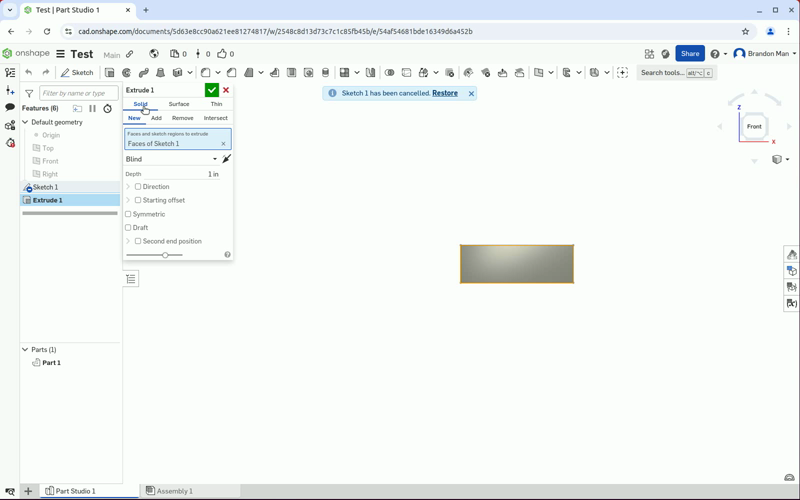
click(143, 106)
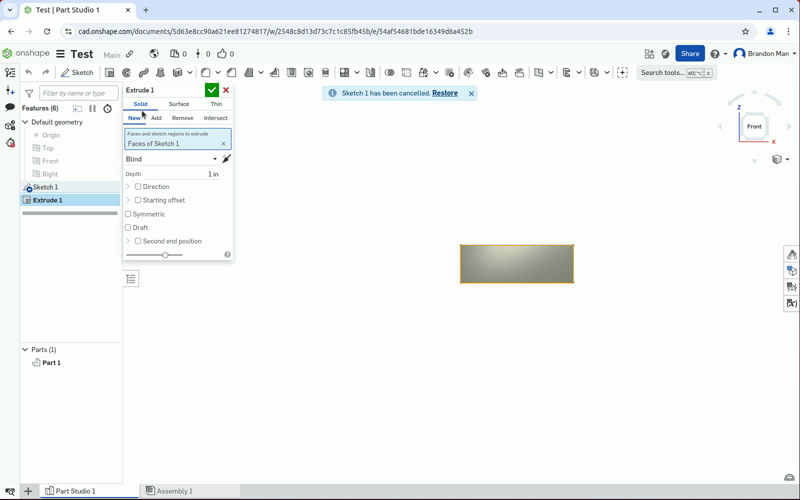
mouse_move(137, 120)
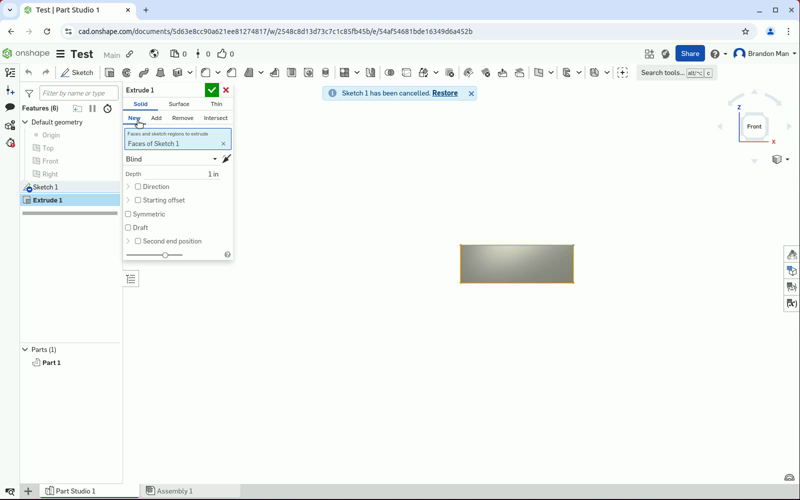
click(137, 120)
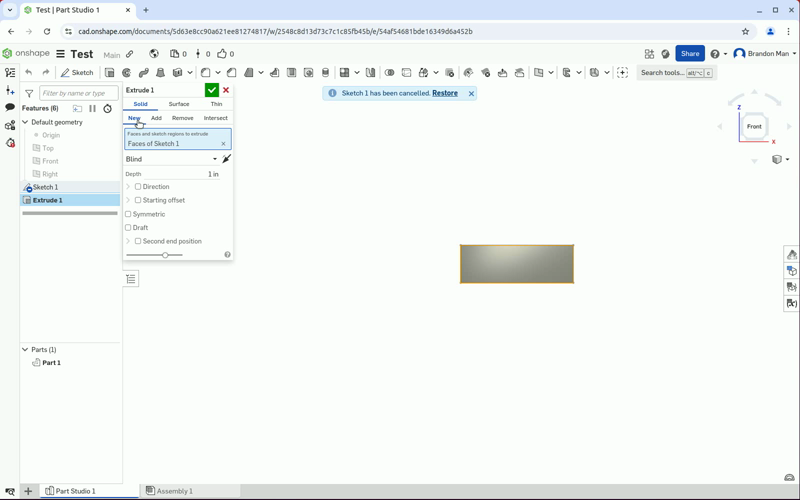
key(tab, 4)
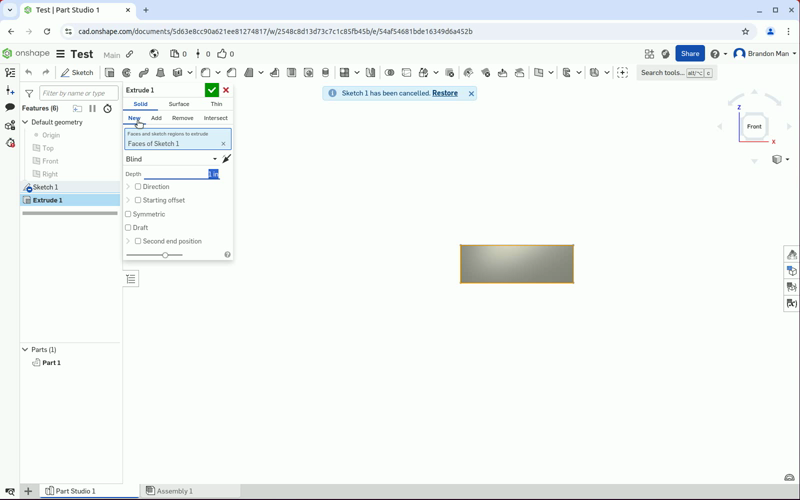
text(15.405)
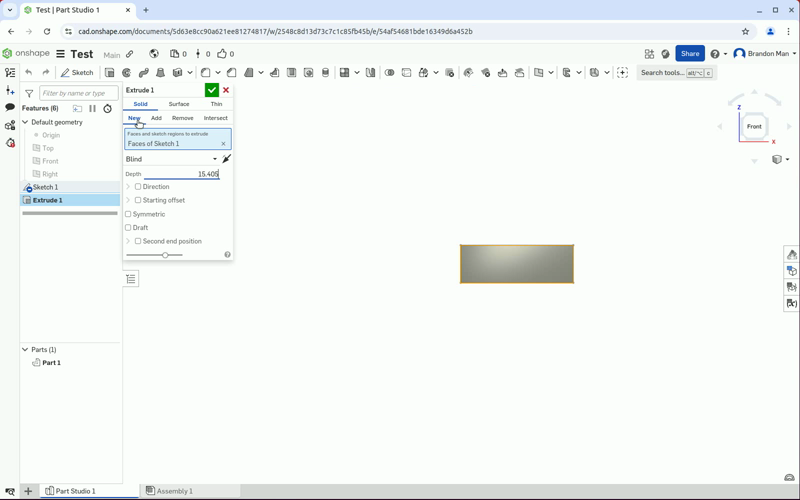
key(enter)
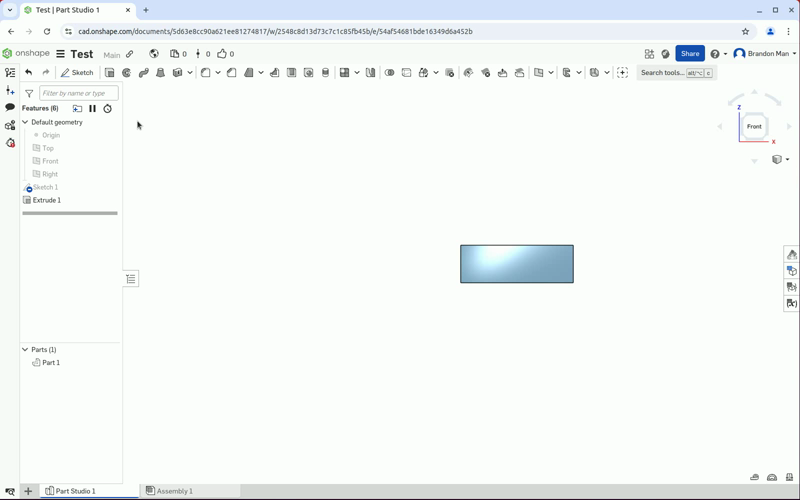
key(shift+h)
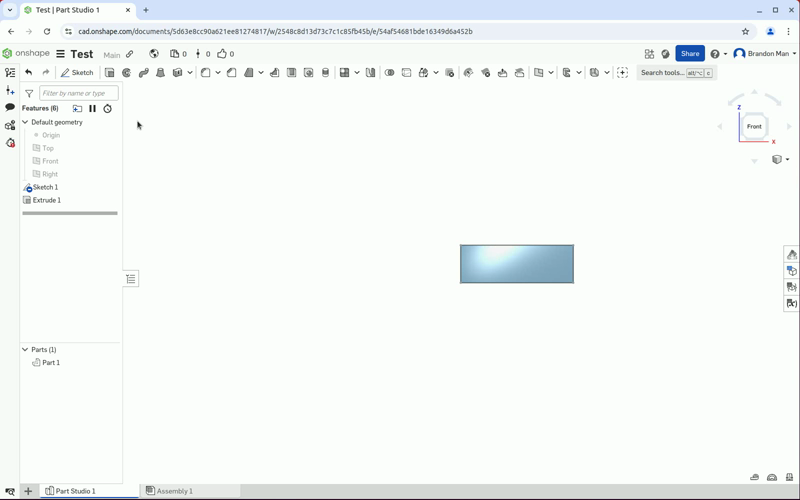
key(shift+h)
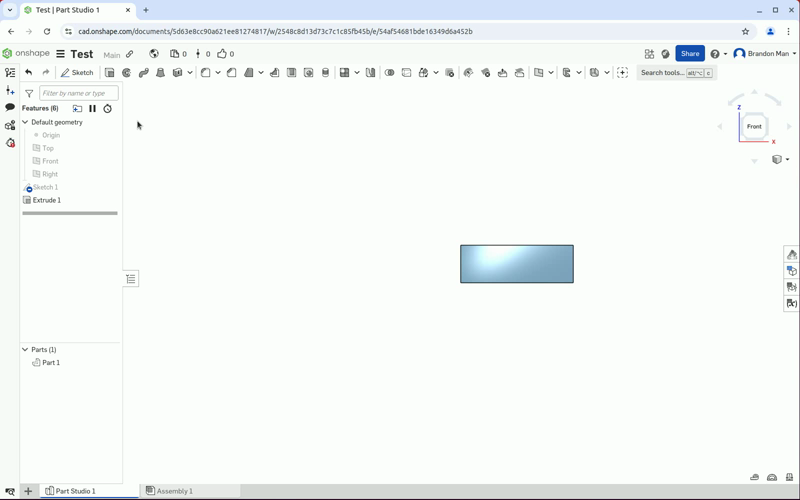
mouse_move(73, 189)
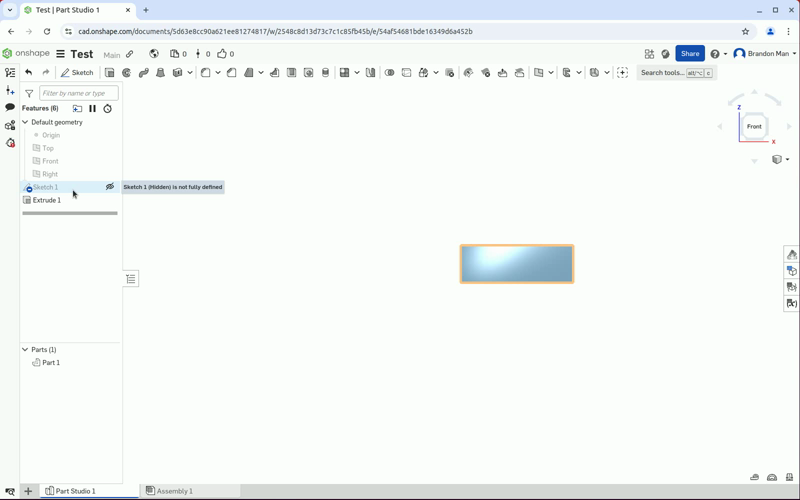
click(73, 189)
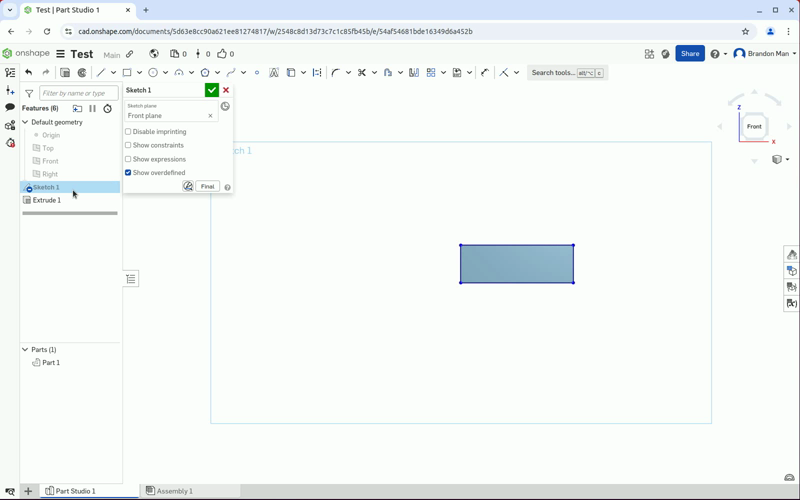
mouse_move(229, 92)
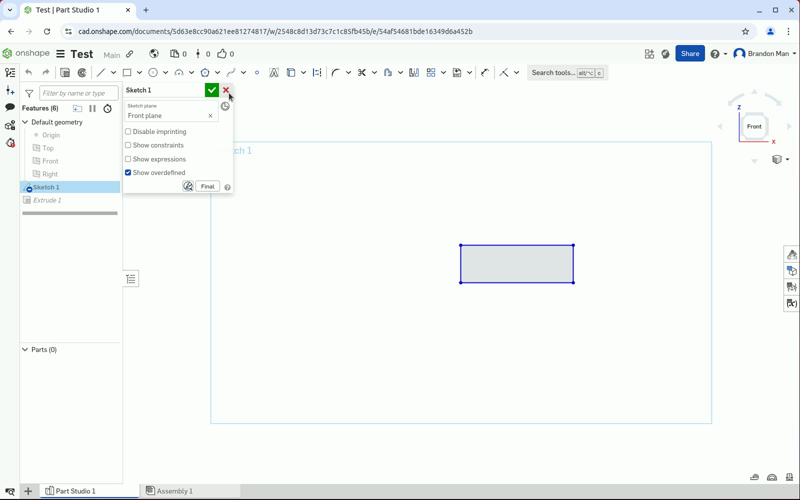
click(229, 92)
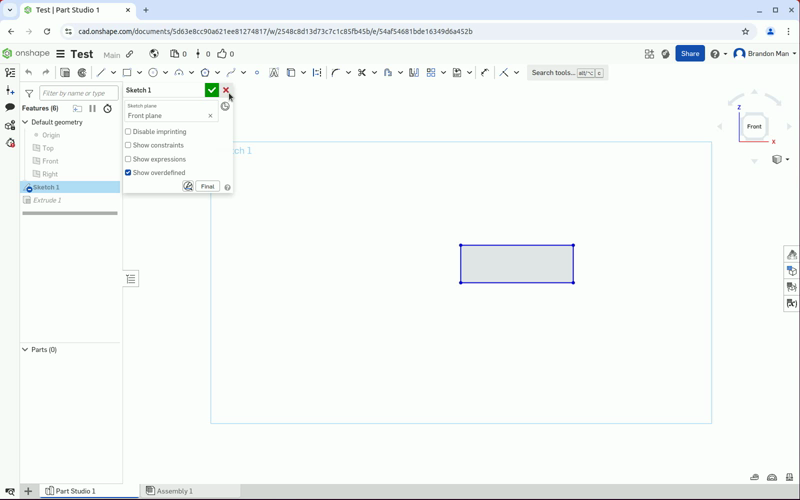
key(shift+s)
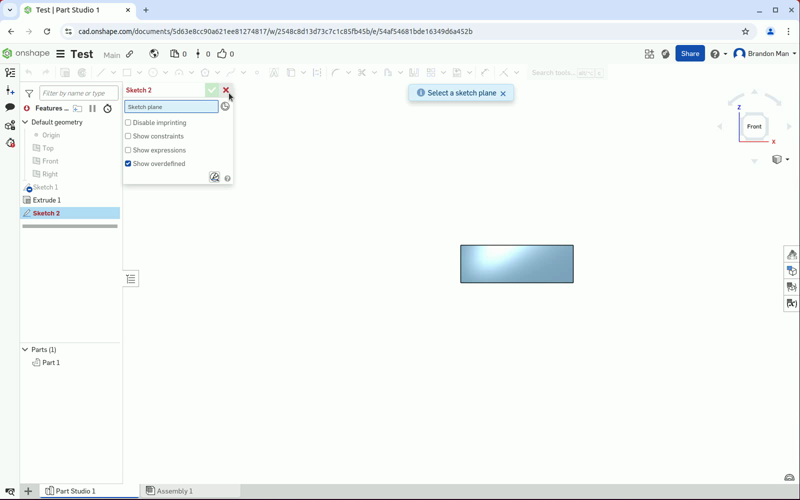
mouse_move(73, 163)
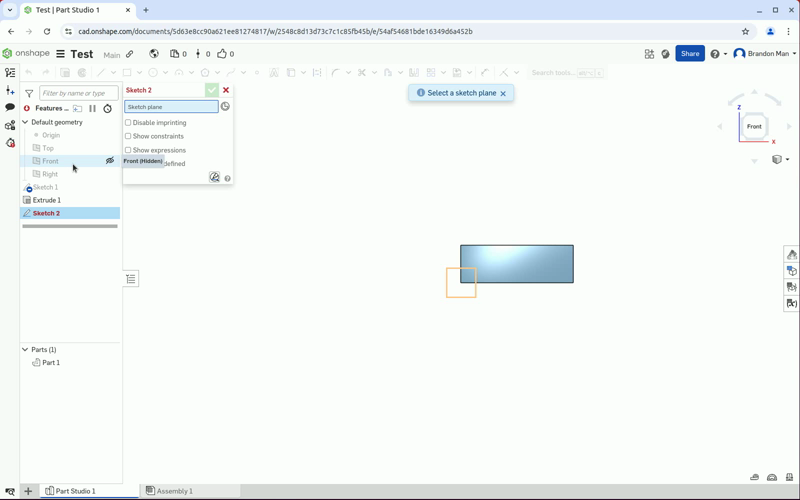
click(73, 163)
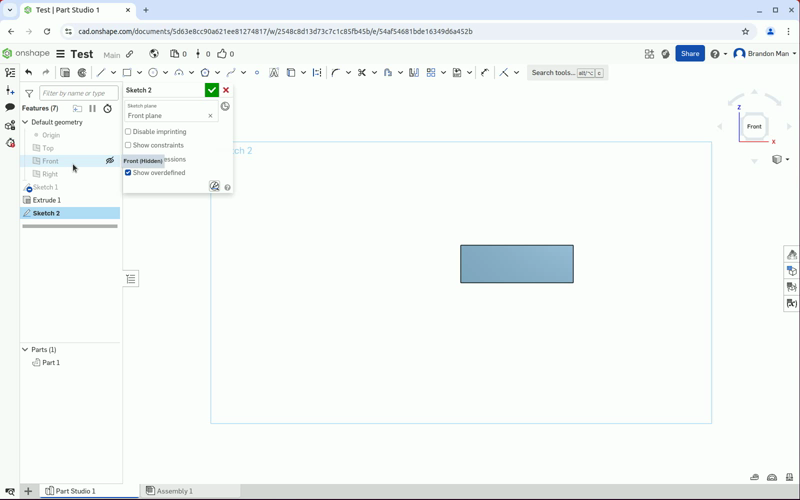
mouse_move(73, 352)
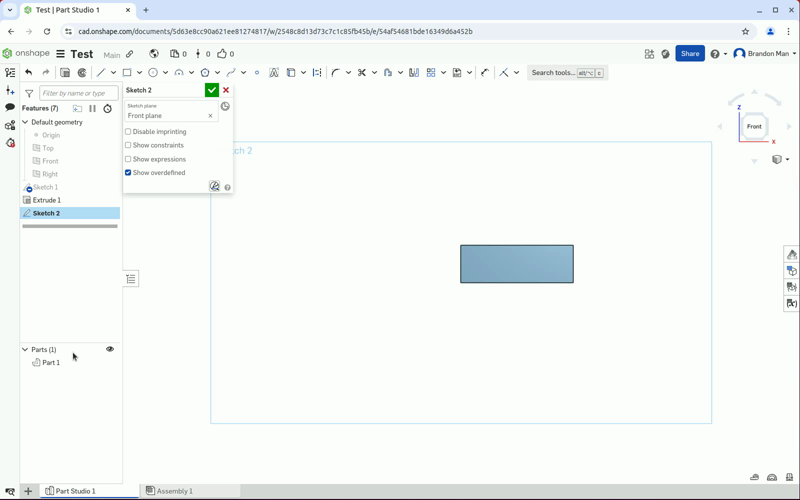
key(y)
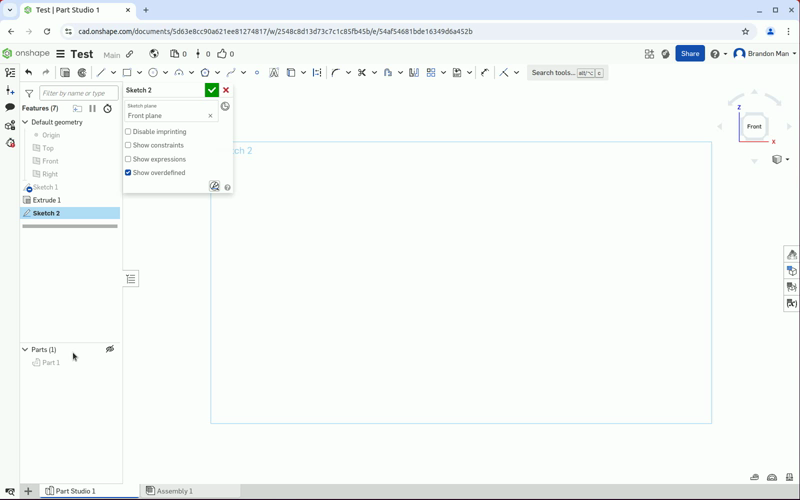
key(l)
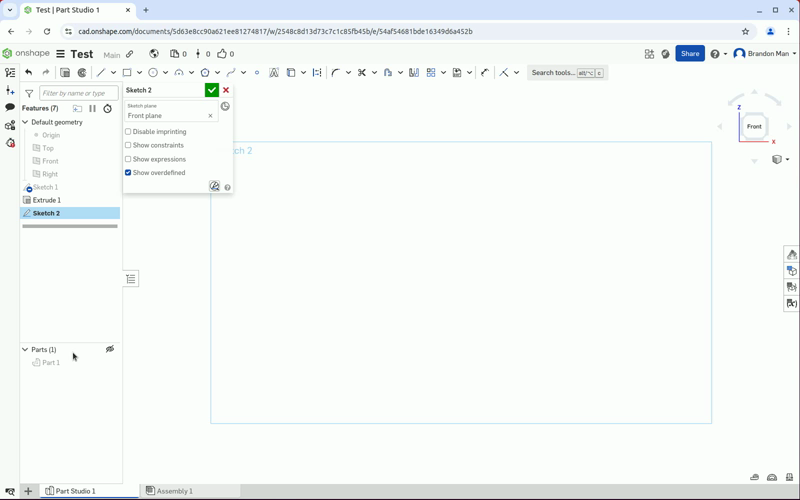
key_down(shift)
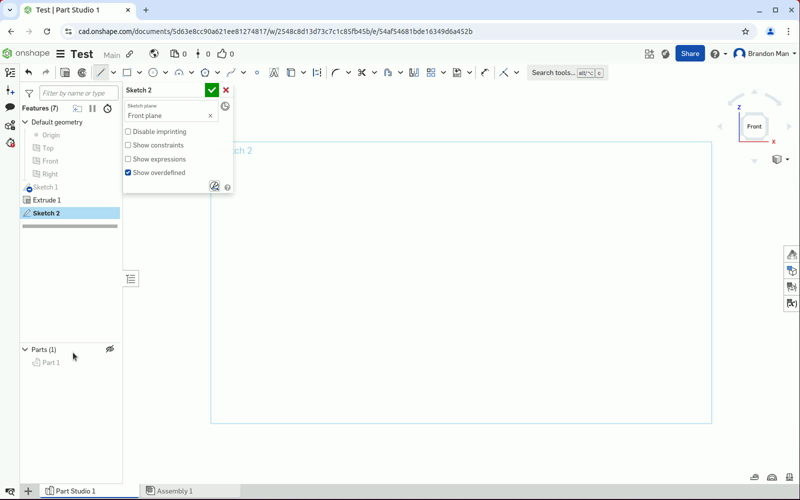
mouse_move(460, 282)
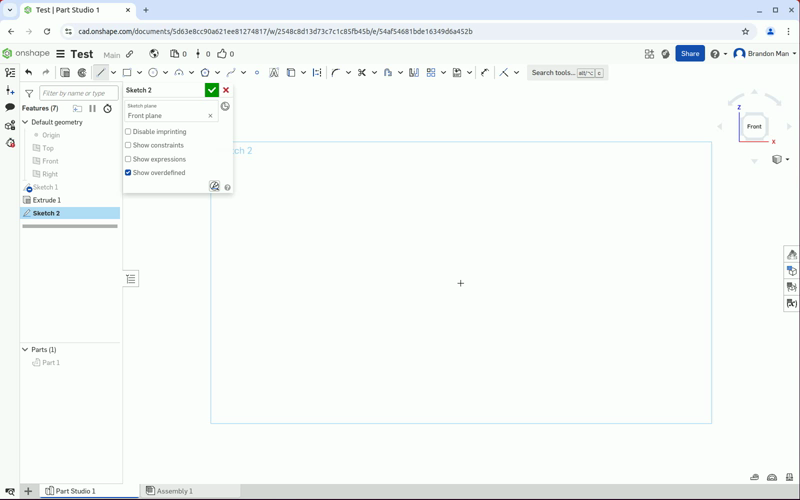
click(460, 282)
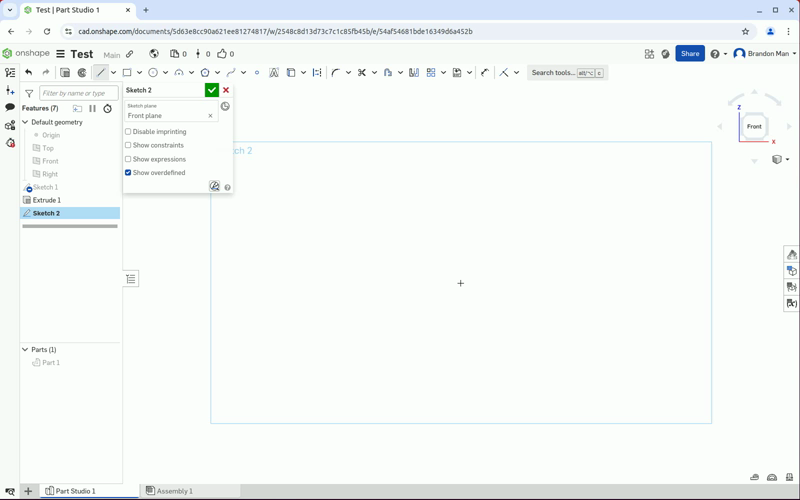
key_up(shift)
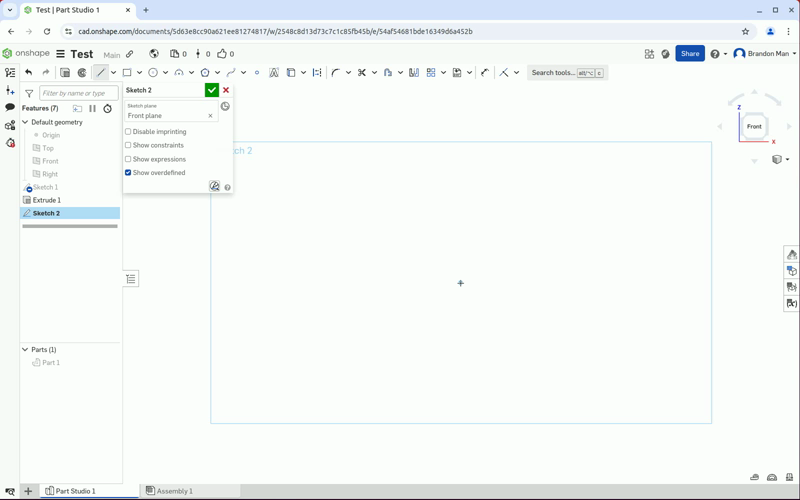
key_down(shift)
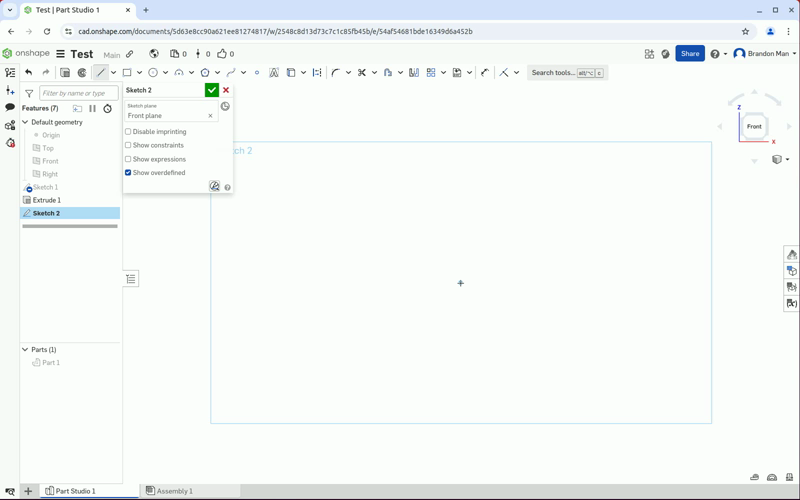
mouse_move(573, 282)
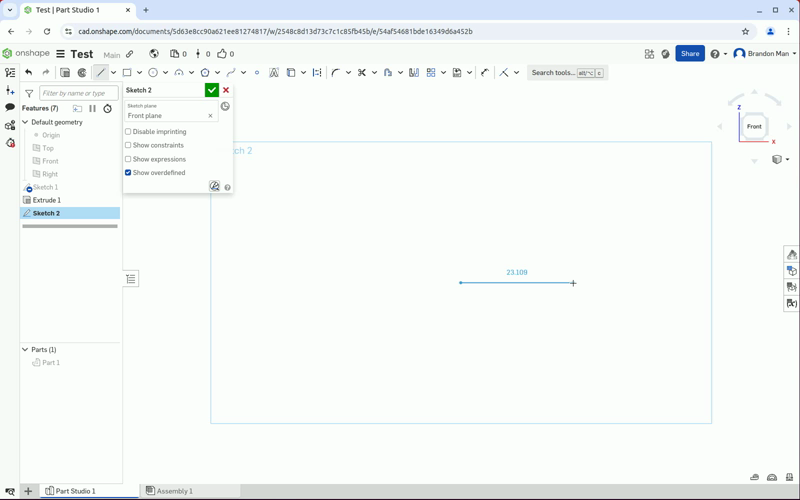
click(573, 282)
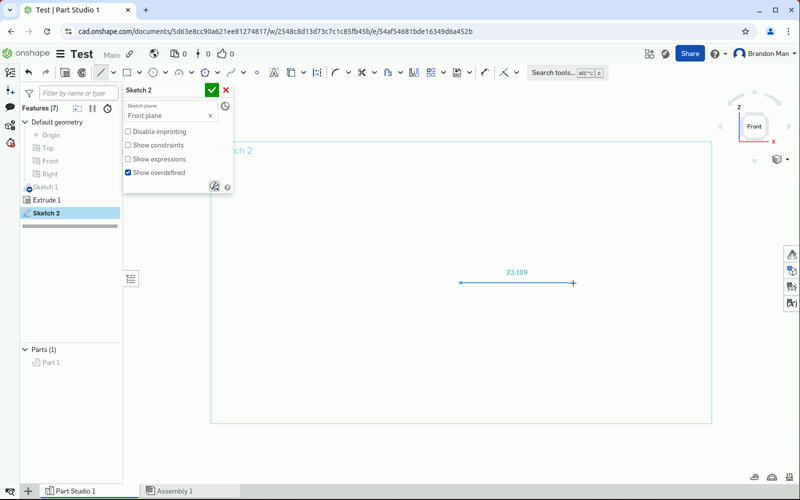
key_up(shift)
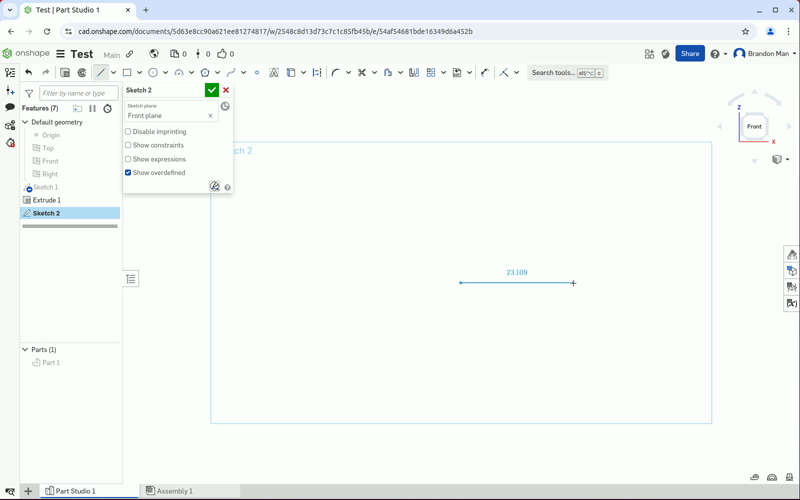
key_down(shift)
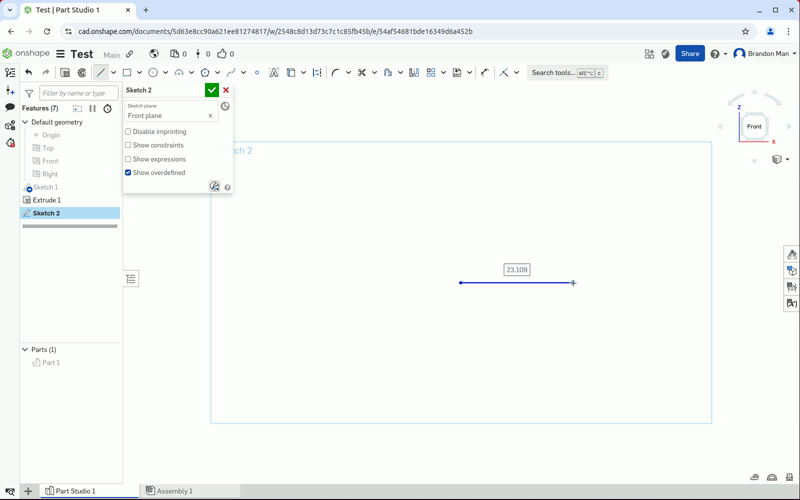
mouse_move(589, 282)
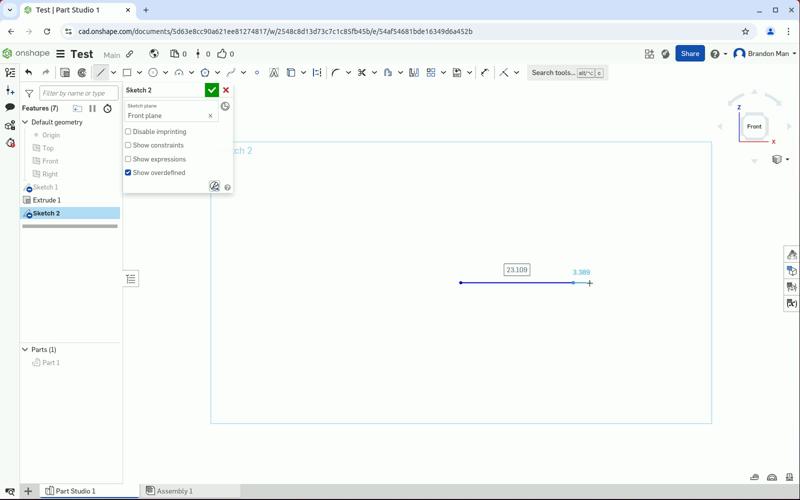
mouse_move(573, 245)
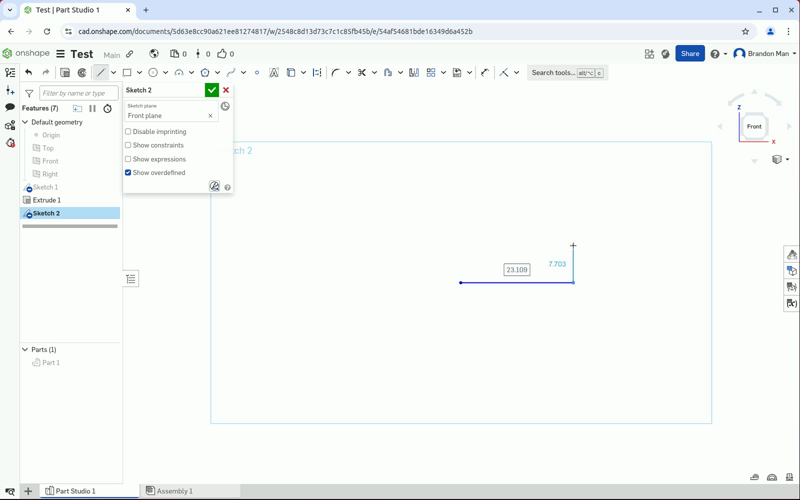
click(573, 245)
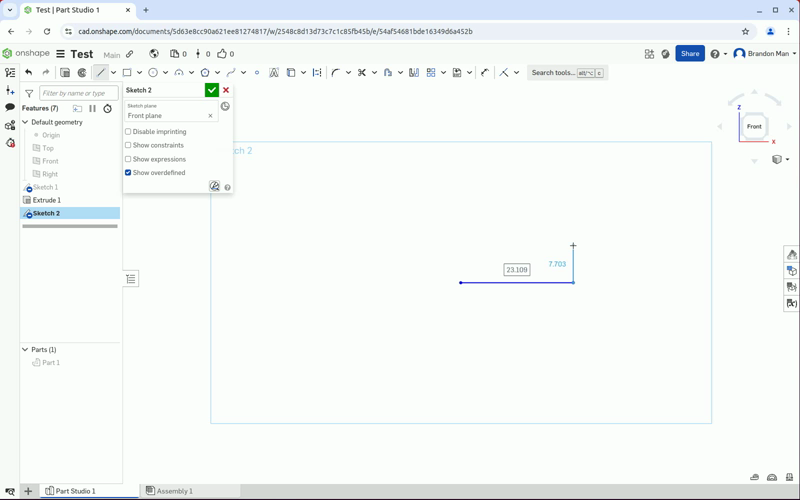
key_up(shift)
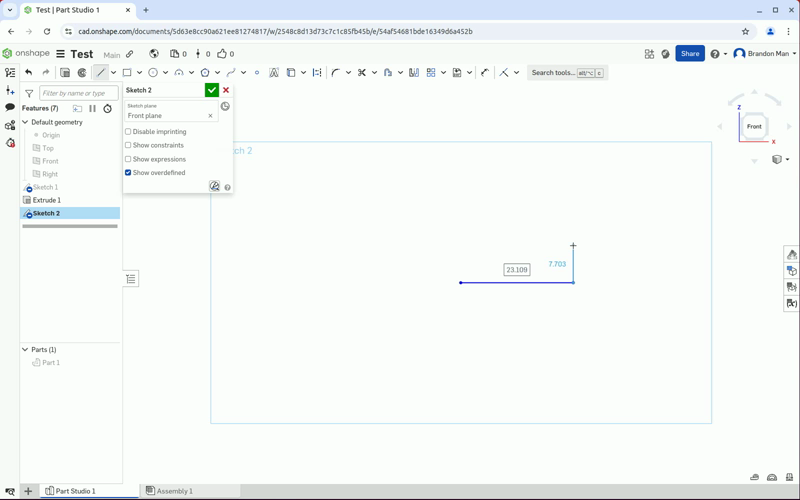
key_down(shift)
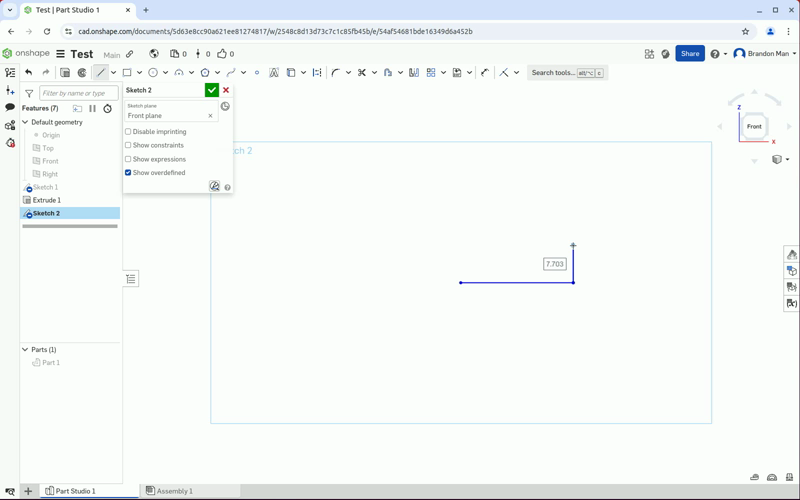
mouse_move(460, 245)
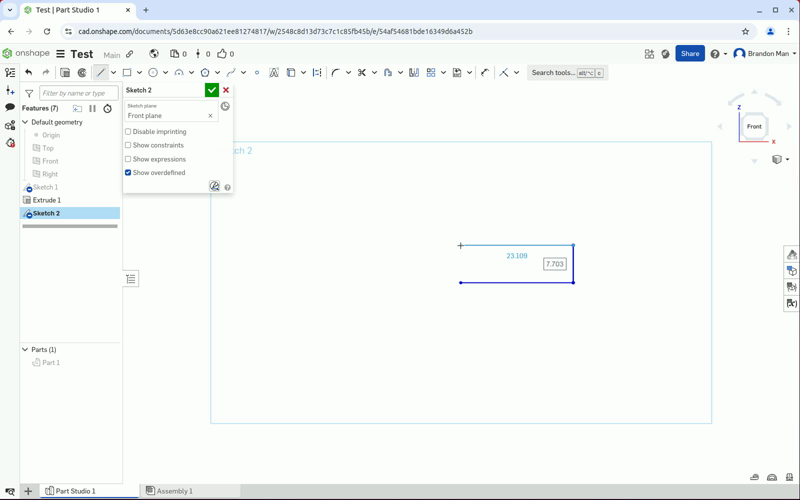
click(460, 245)
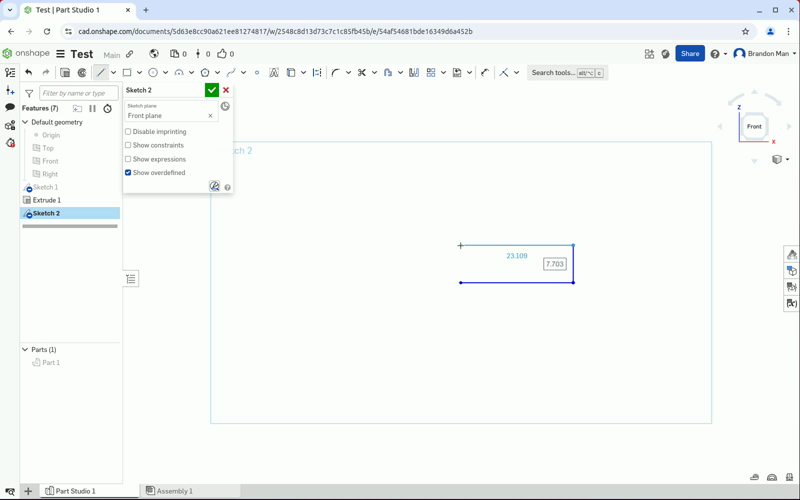
key_up(shift)
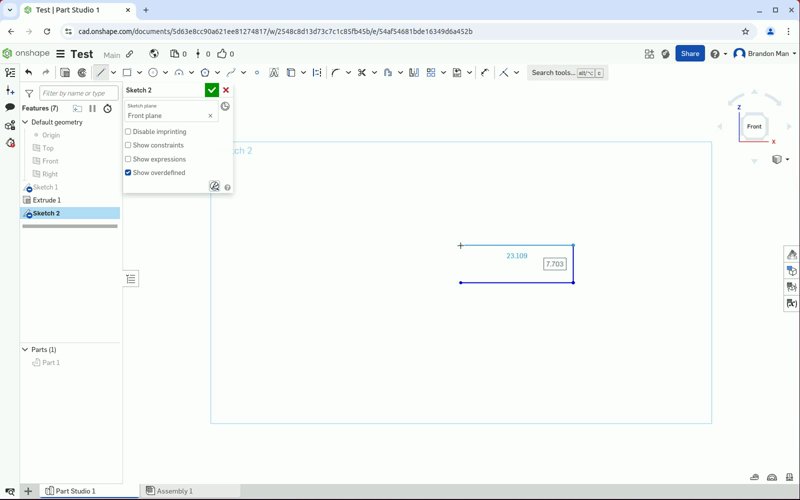
mouse_move(490, 245)
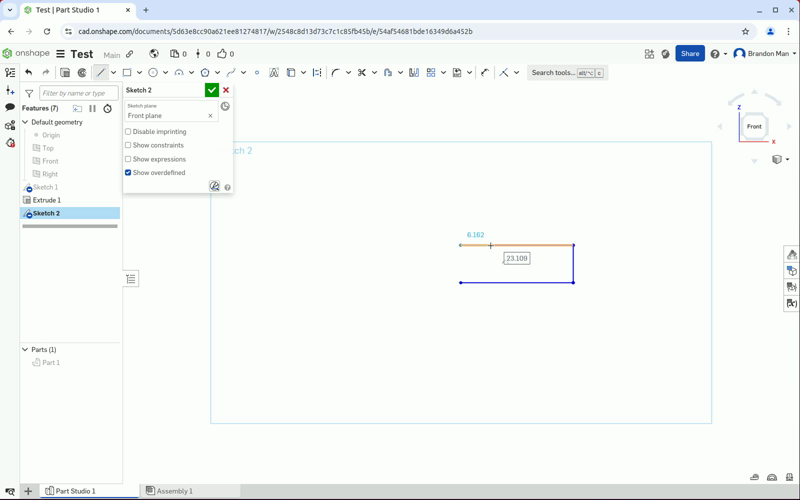
key_down(shift)
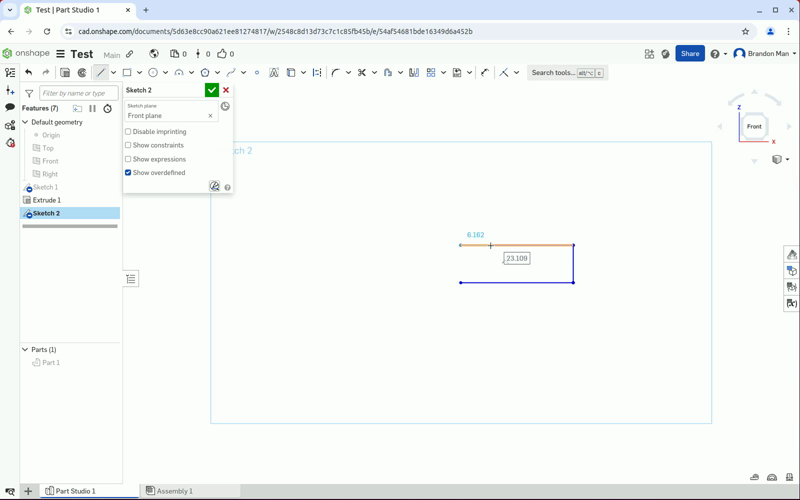
mouse_move(460, 282)
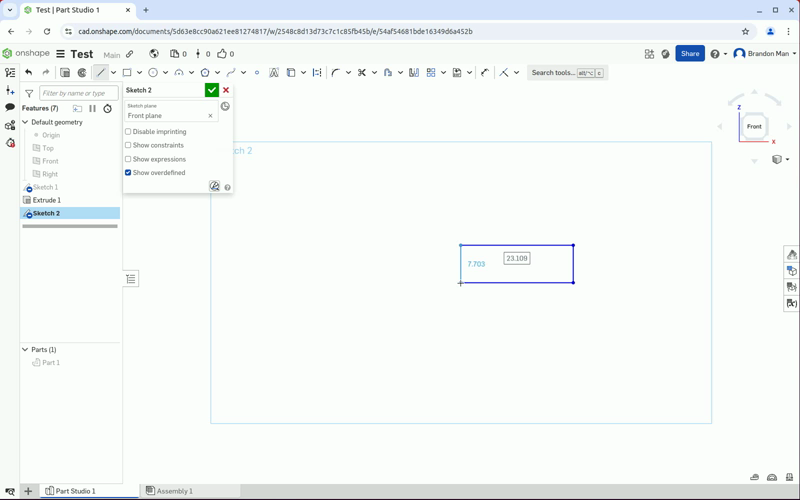
key_up(shift)
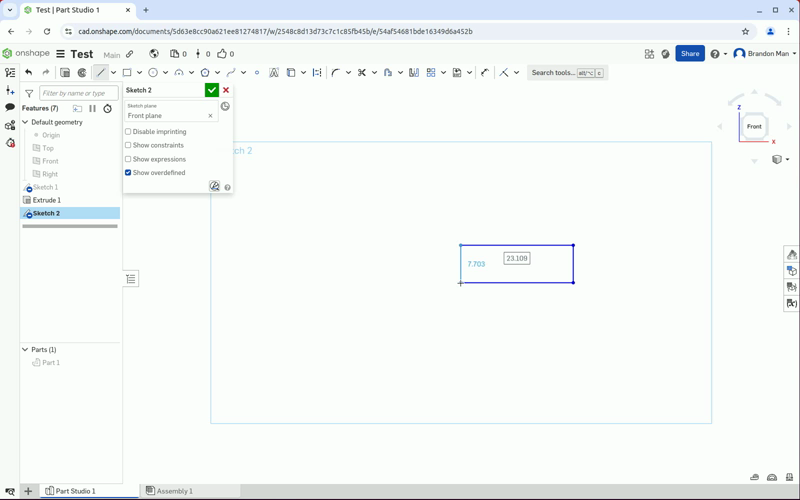
click(460, 282)
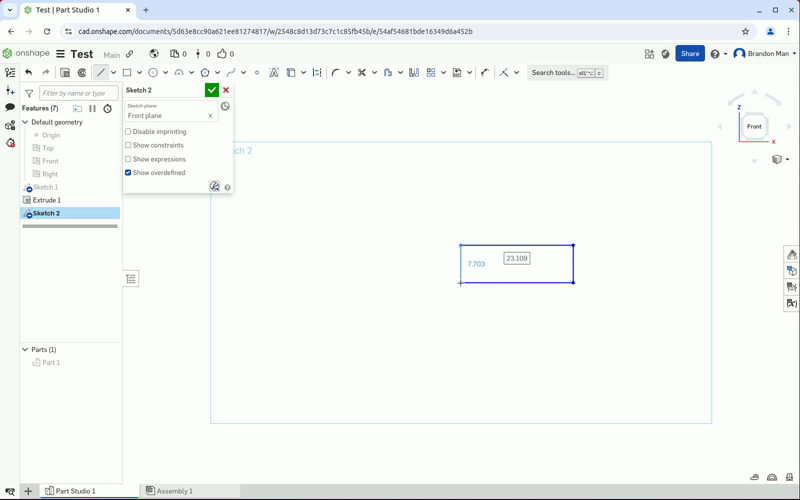
key(esc)
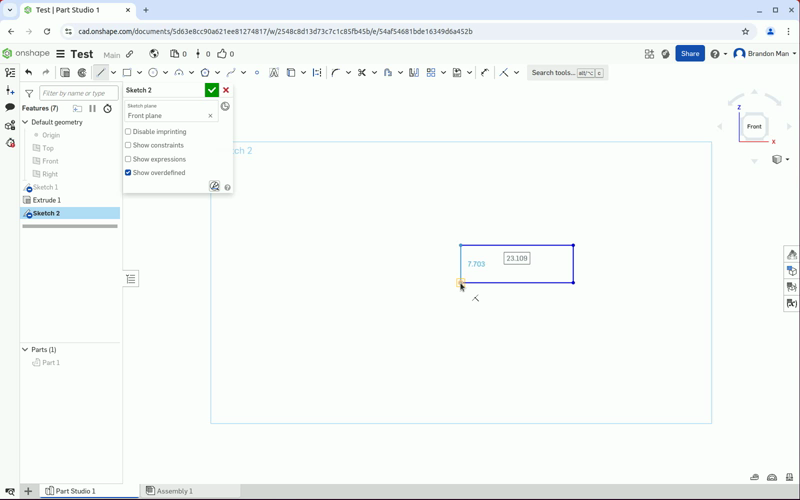
mouse_move(511, 252)
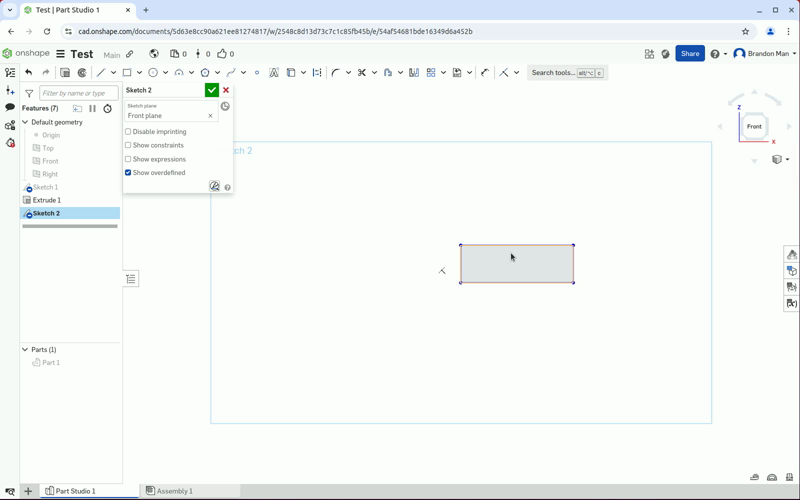
click(511, 252)
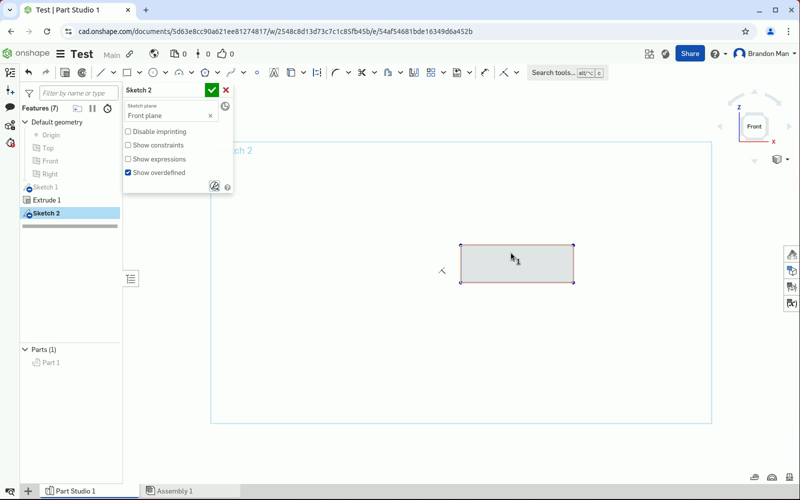
mouse_move(73, 352)
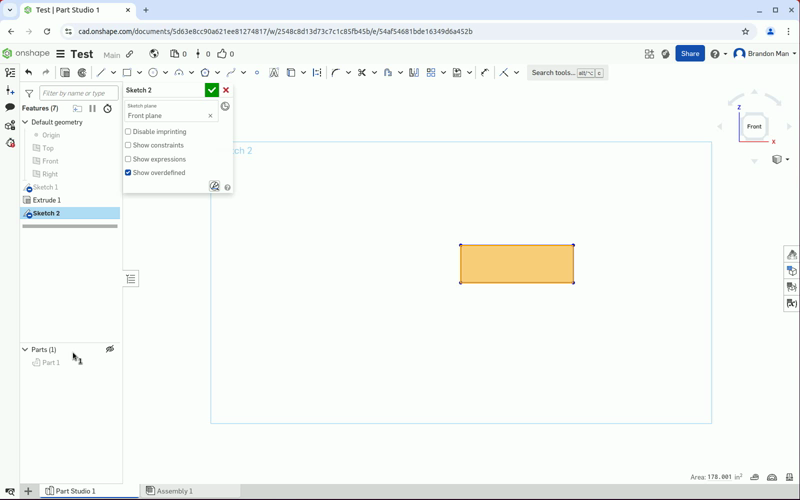
key(shift+y)
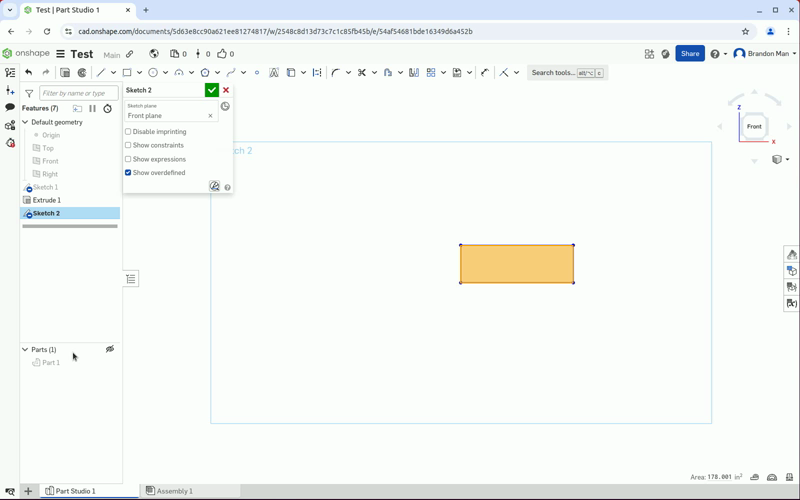
key(shift+e)
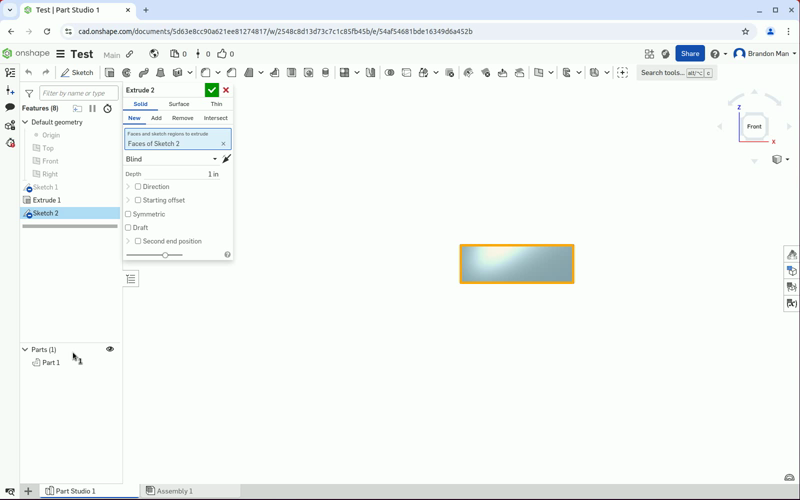
mouse_move(143, 106)
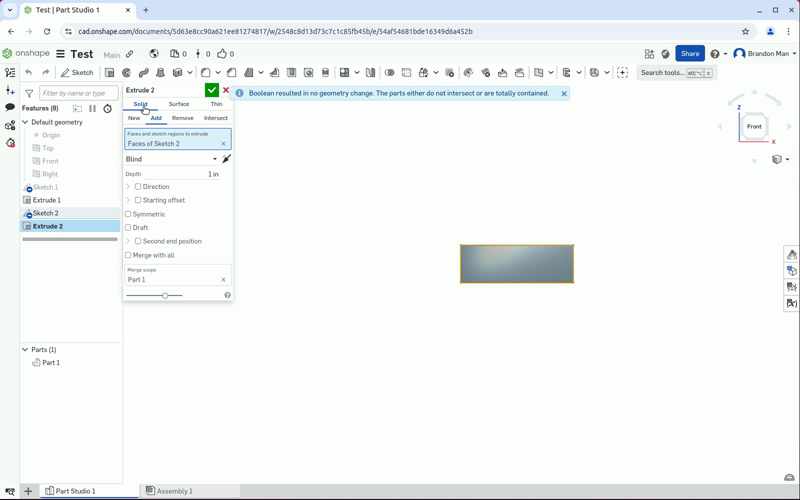
click(143, 106)
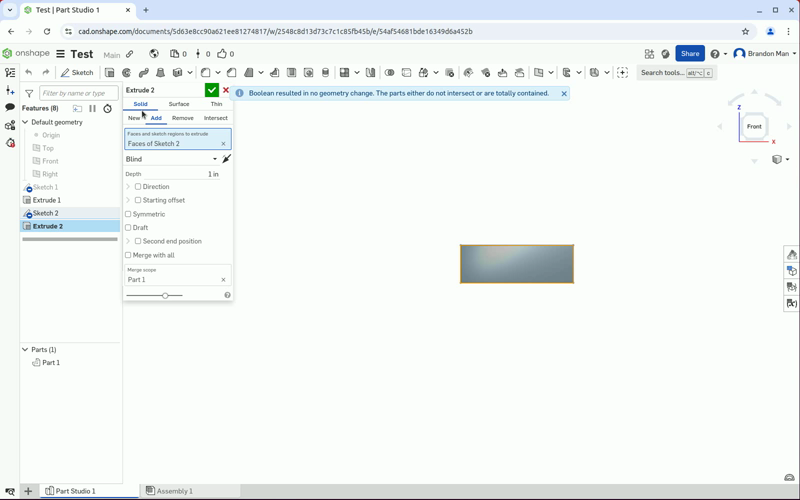
mouse_move(137, 120)
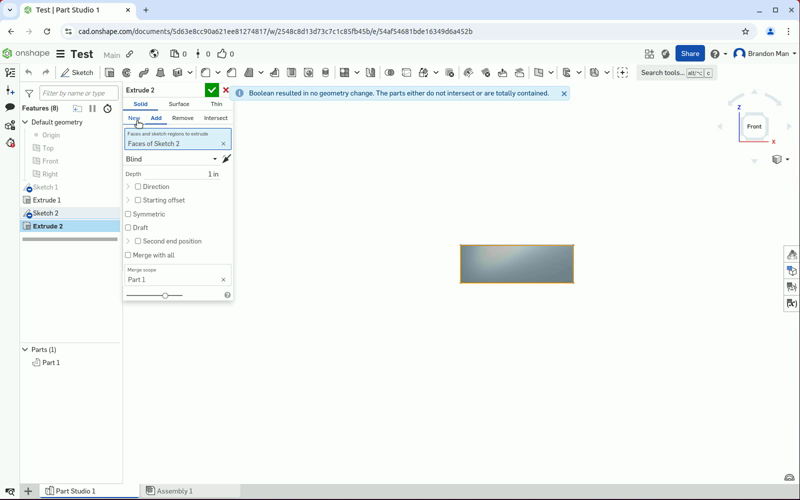
click(137, 120)
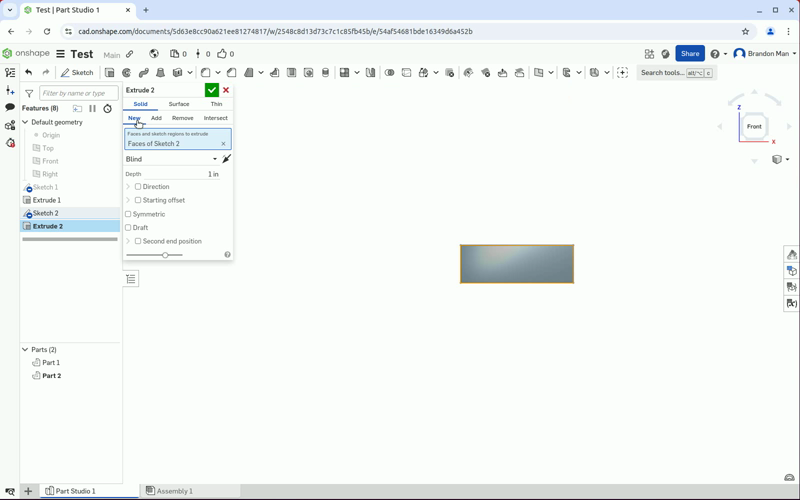
key(tab, 4)
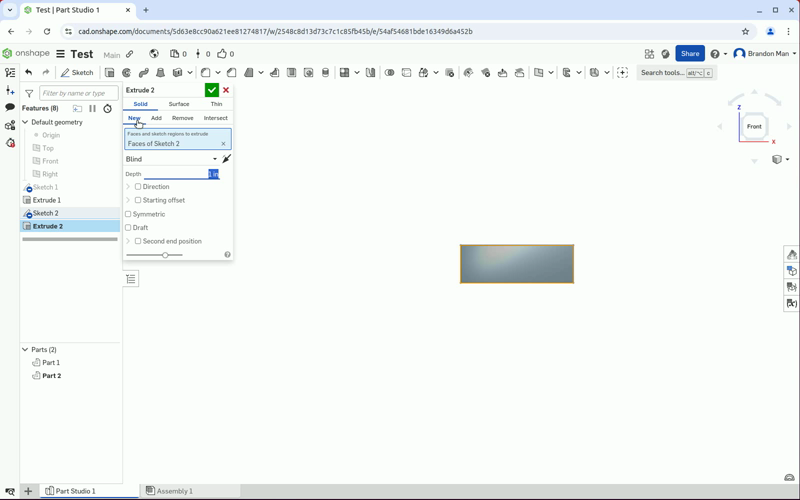
text(15.405)
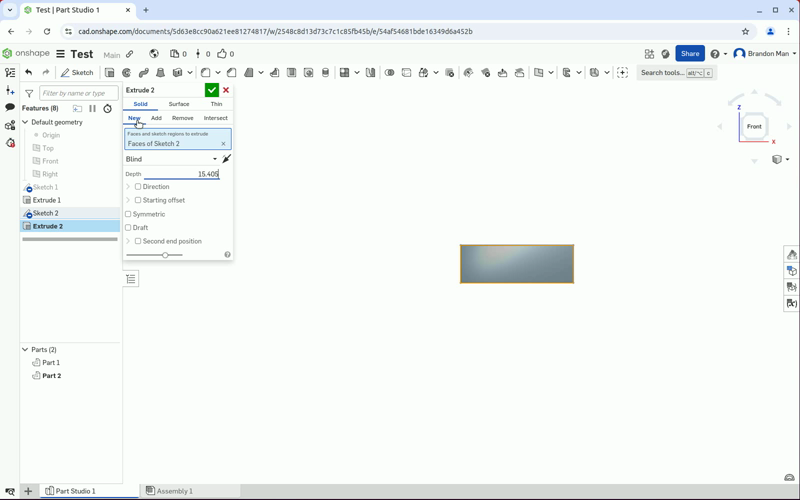
key(enter)
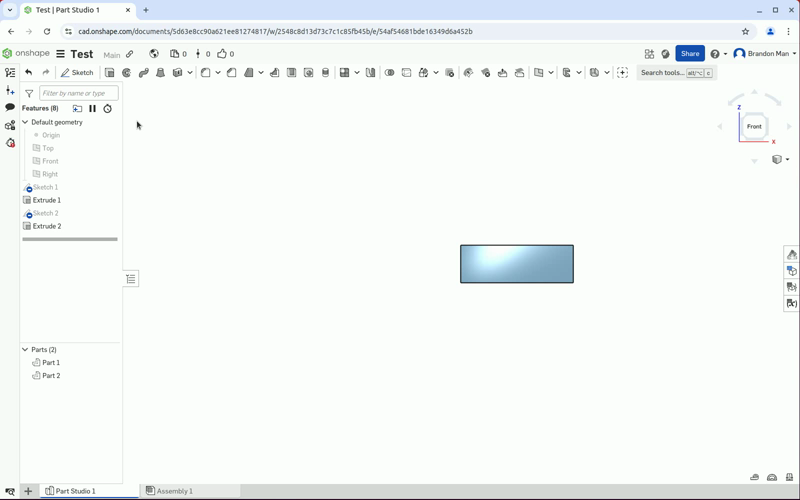
key(shift+h)
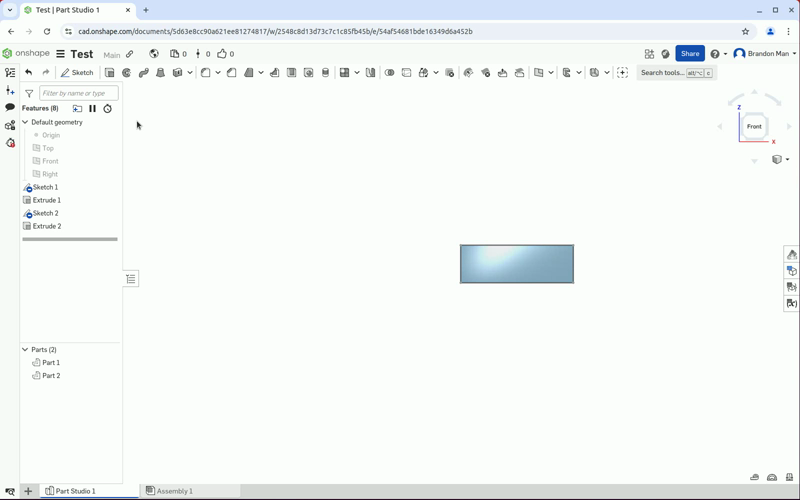
key(shift+h)
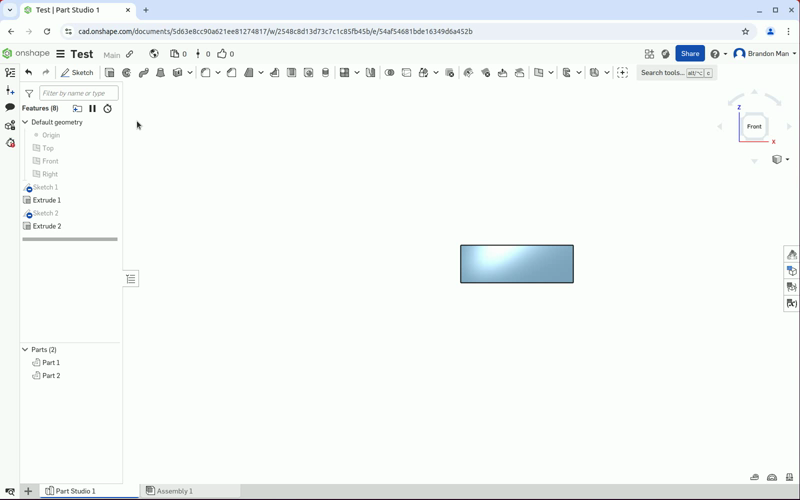
mouse_move(73, 189)
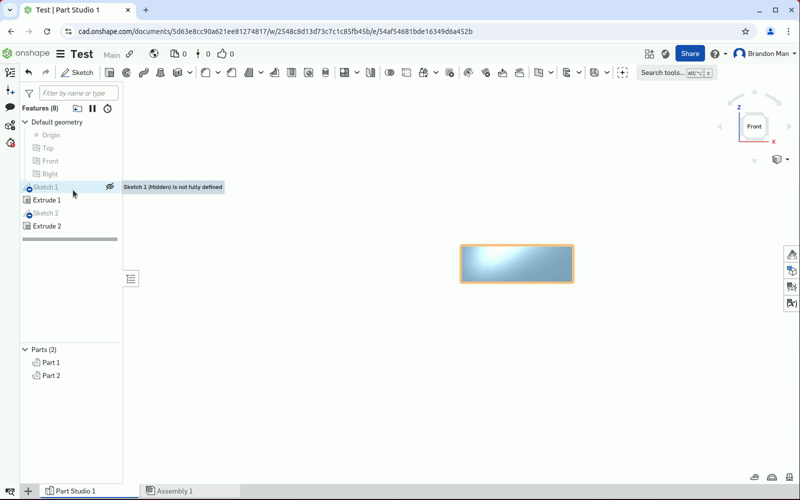
click(73, 189)
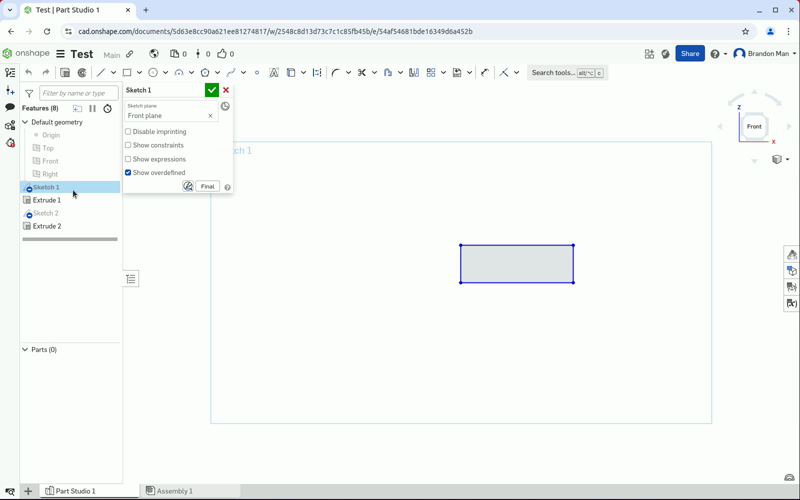
mouse_move(229, 92)
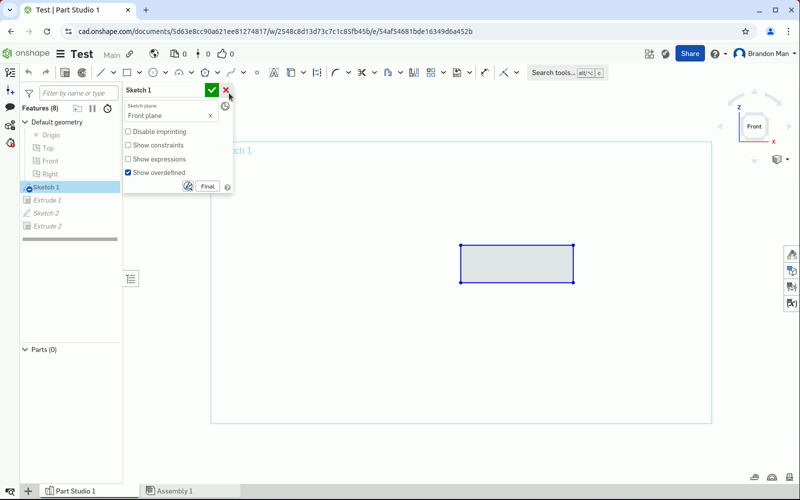
click(229, 92)
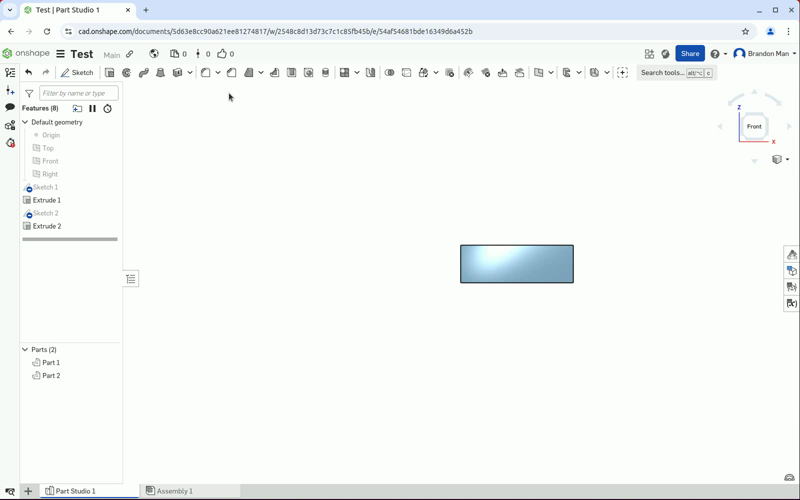
mouse_move(73, 352)
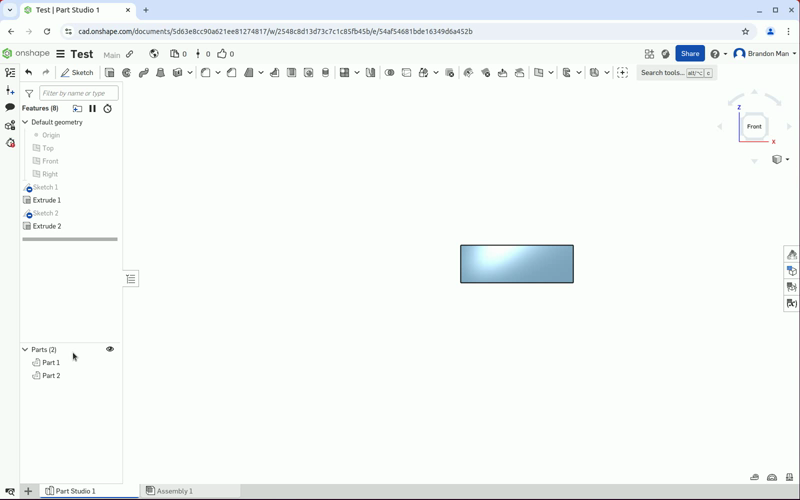
key(y)
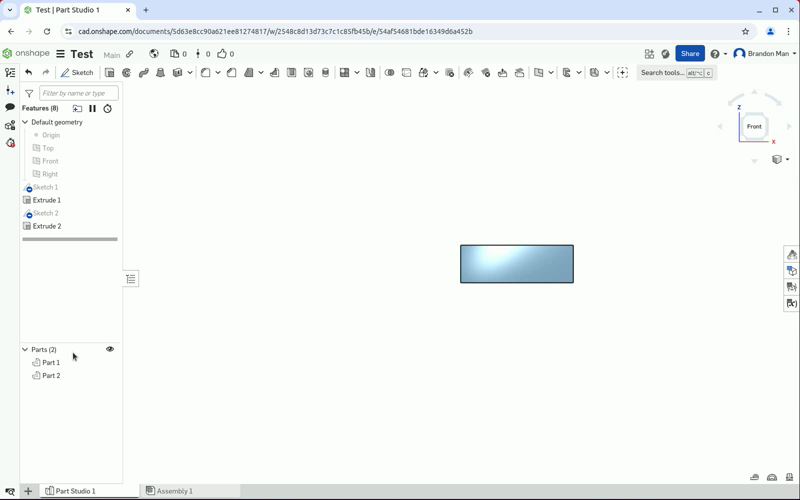
key(shift+p)
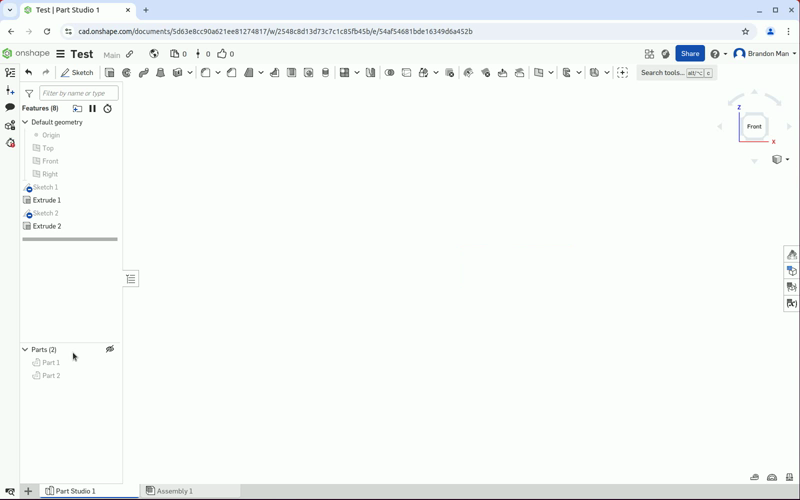
key(space)
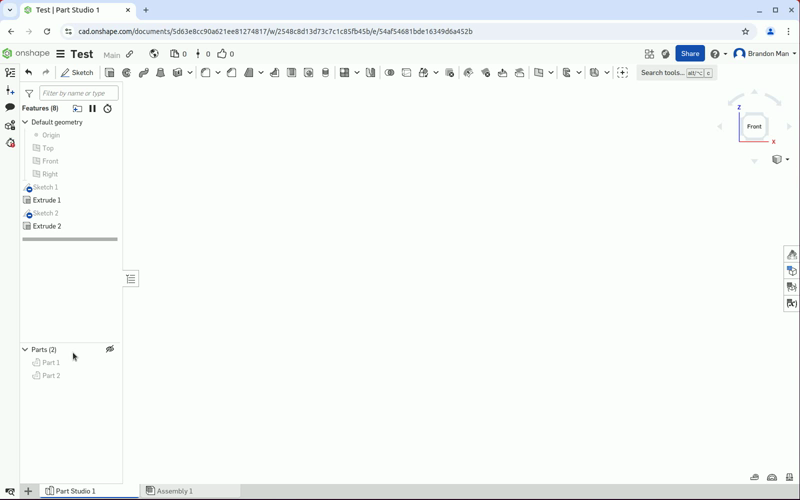
key_down(shift)
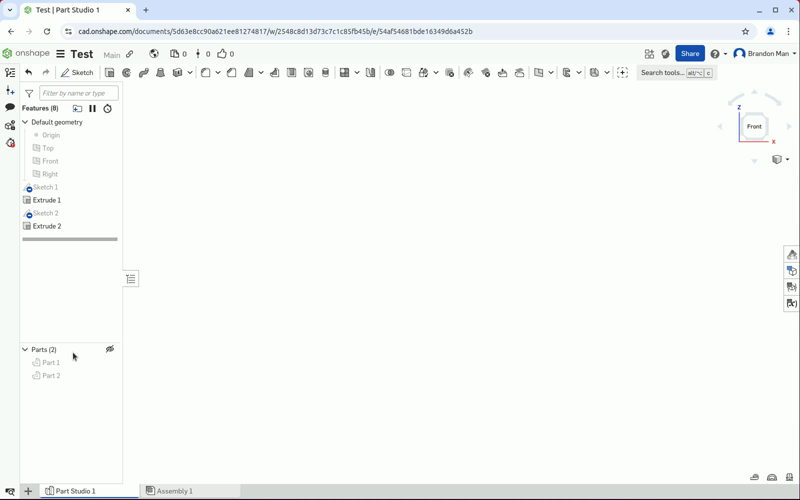
key(down)
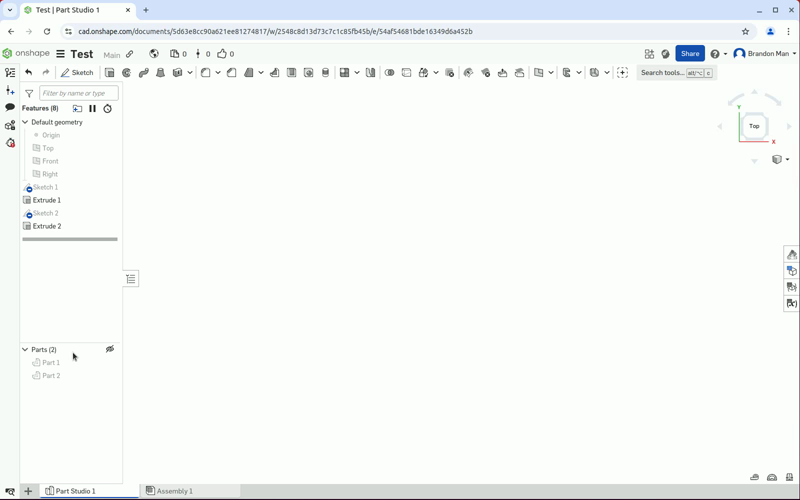
key_up(shift)
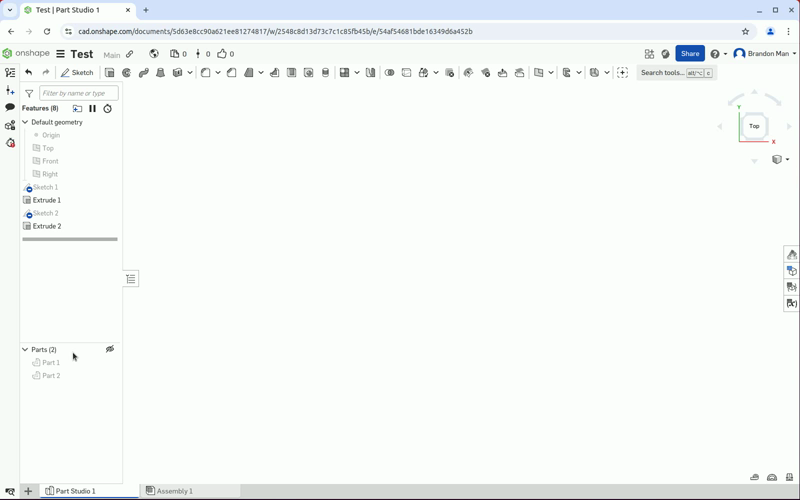
mouse_move(73, 352)
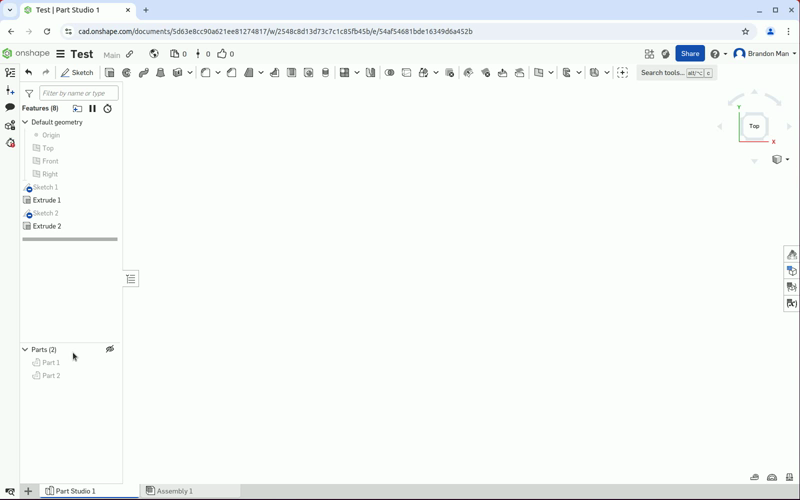
key(shift+y)
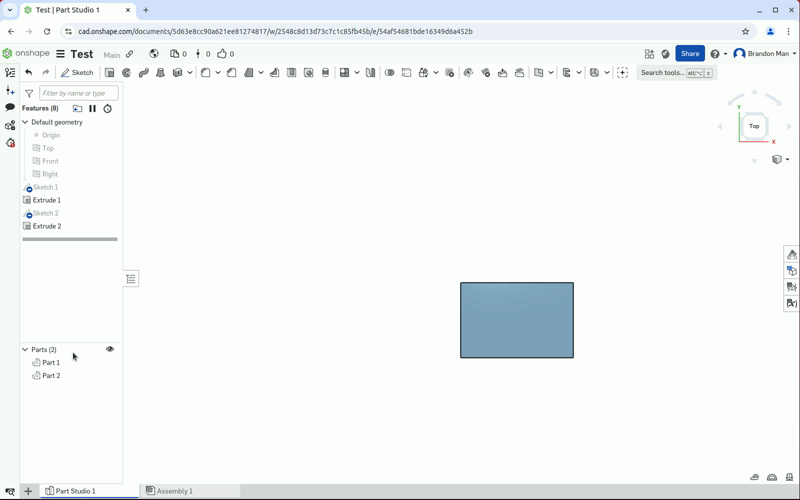
mouse_move(541, 75)
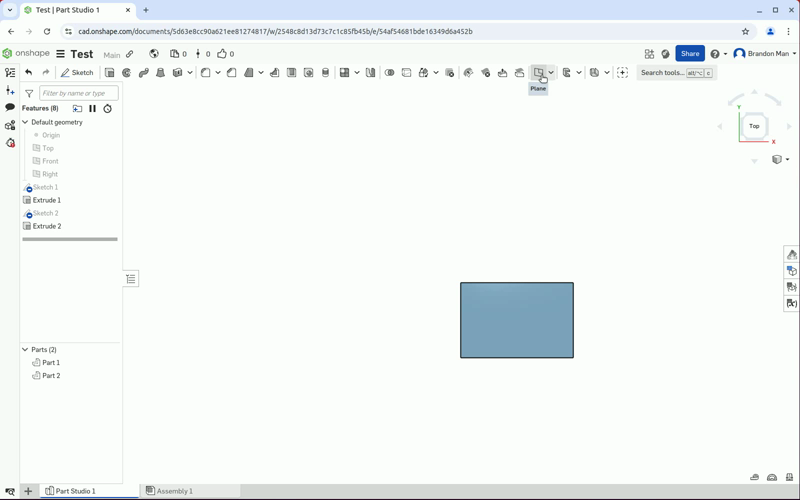
click(541, 75)
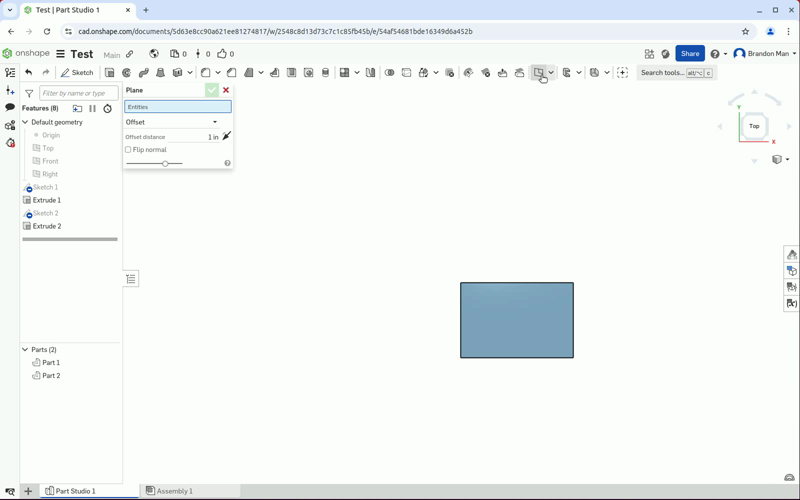
mouse_move(73, 150)
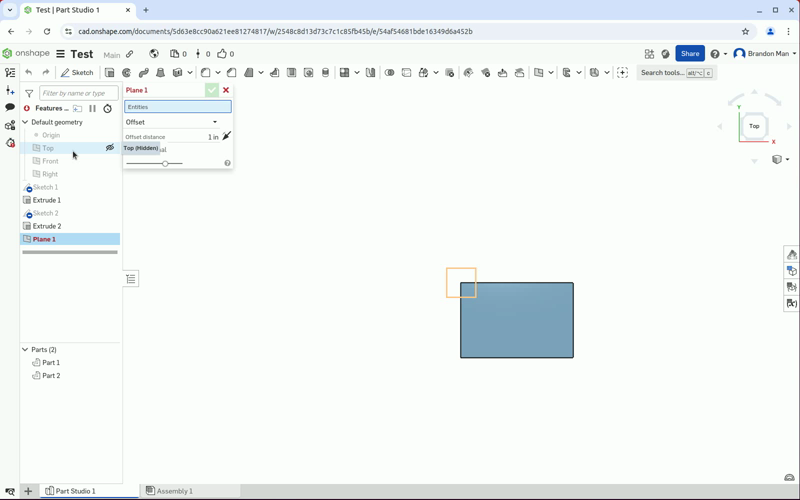
click(73, 150)
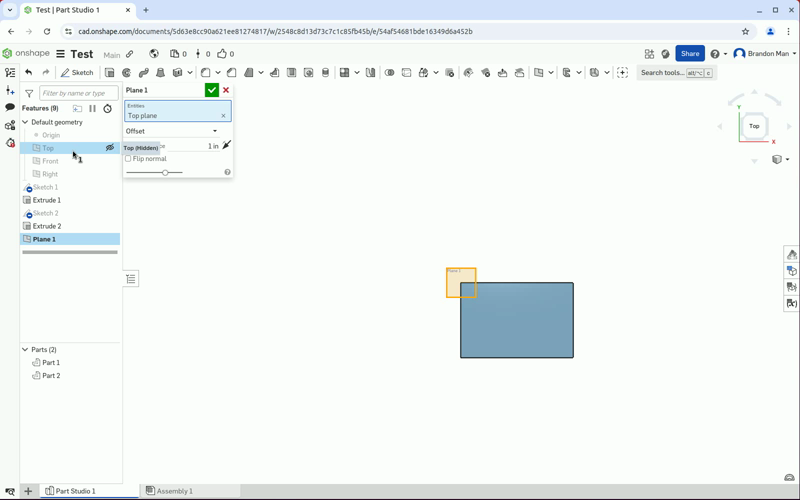
key(tab, 2)
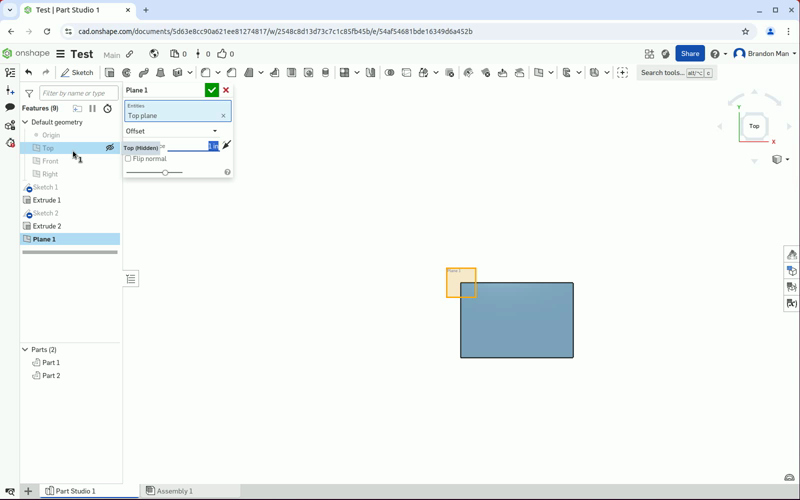
text(7.703)
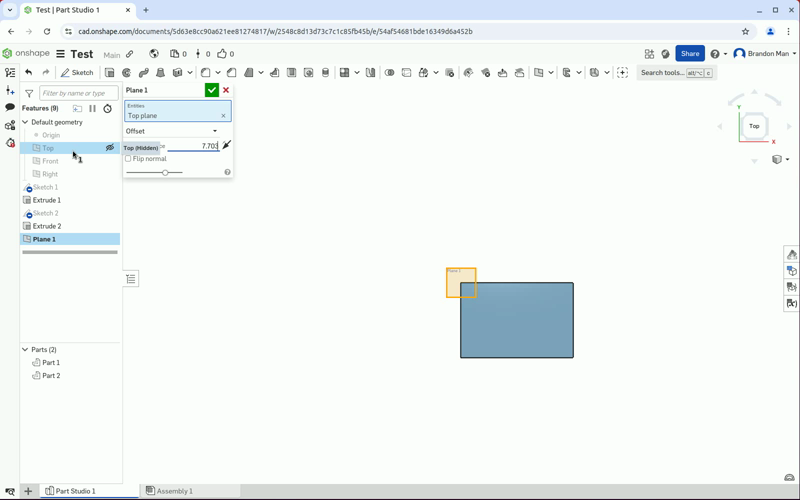
key(enter, 2)
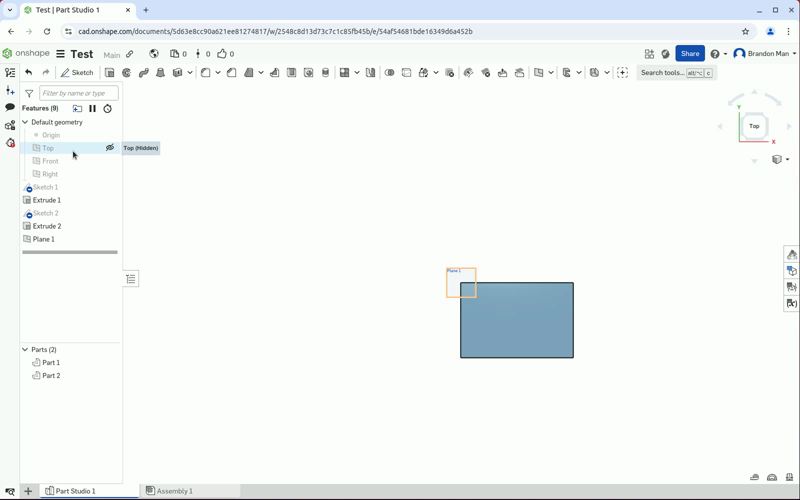
key(shift+s)
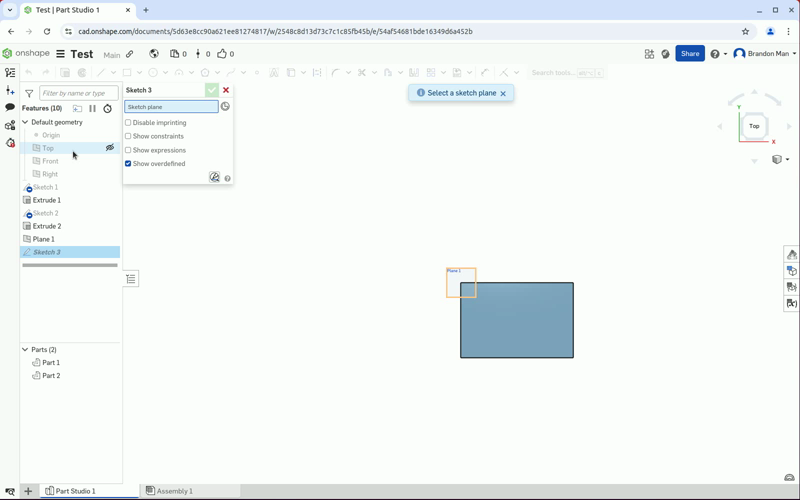
mouse_move(73, 241)
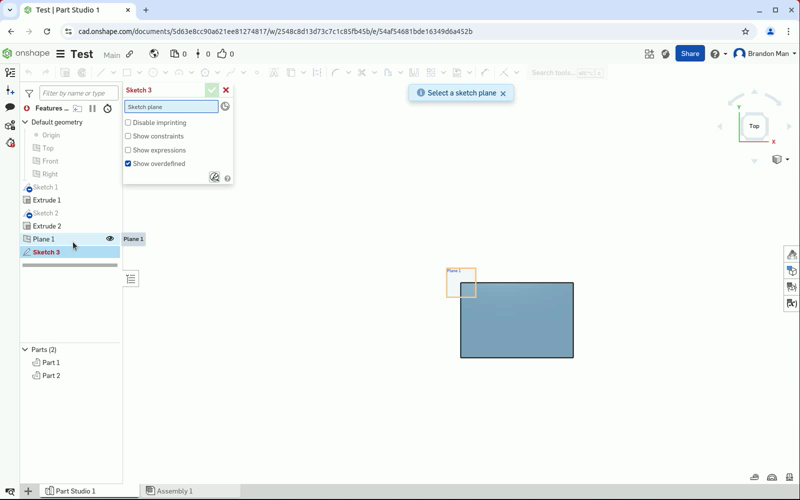
click(73, 241)
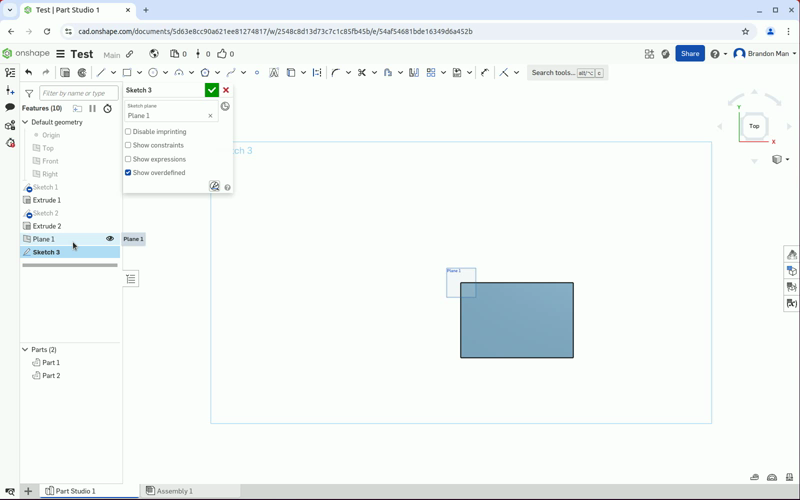
mouse_move(73, 352)
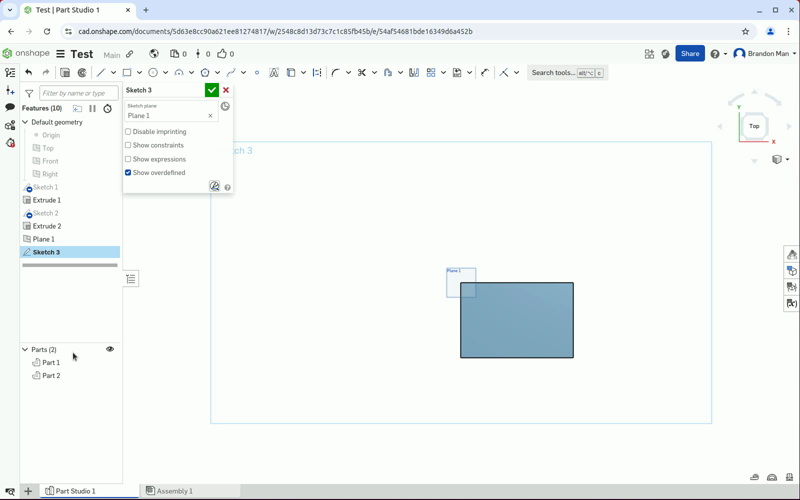
key(y)
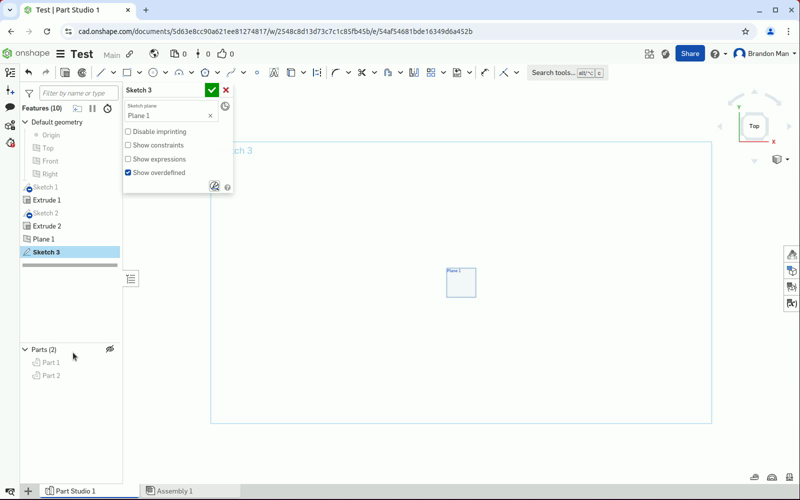
key(l)
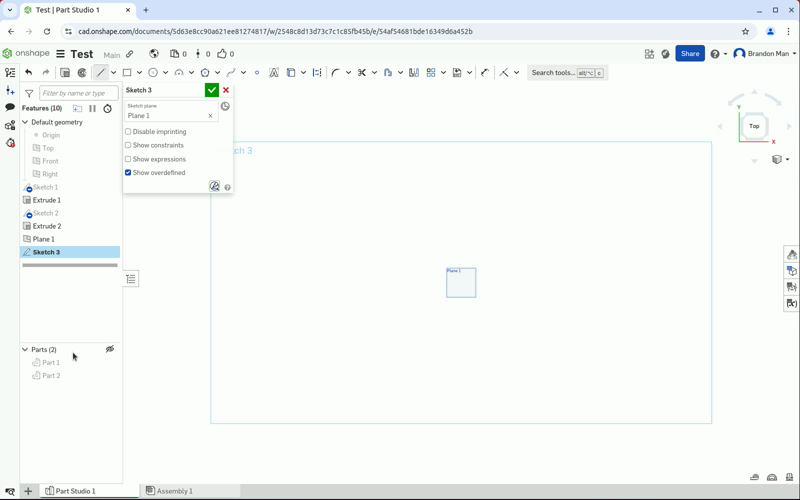
key_down(shift)
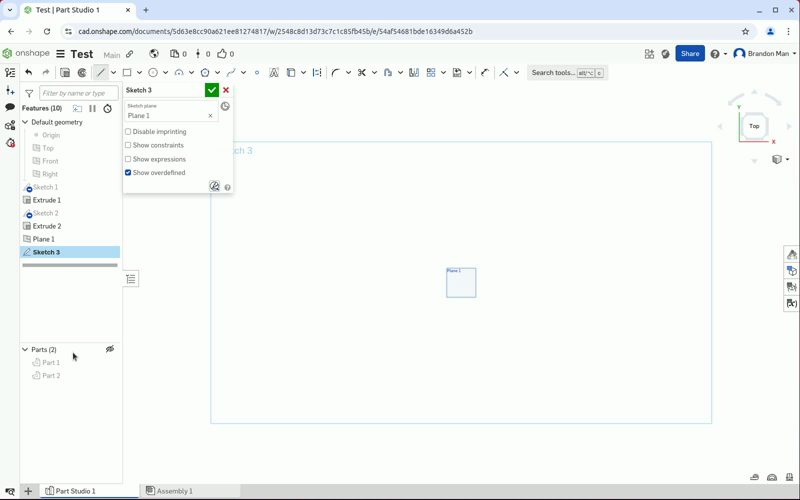
mouse_move(460, 357)
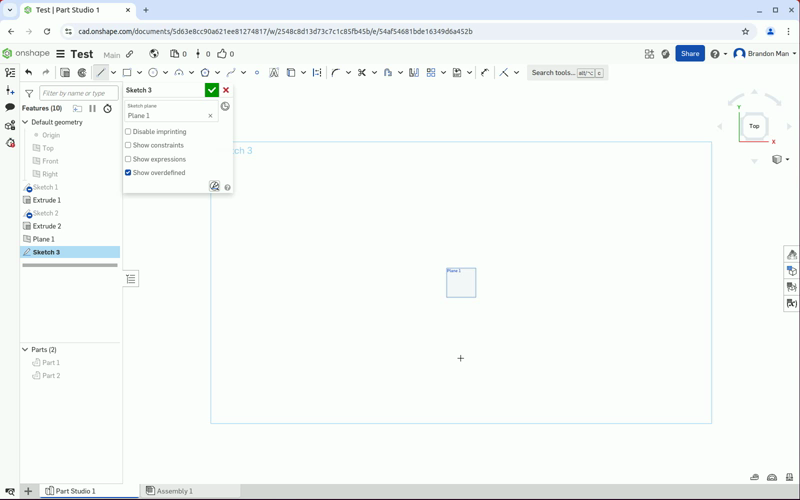
click(460, 357)
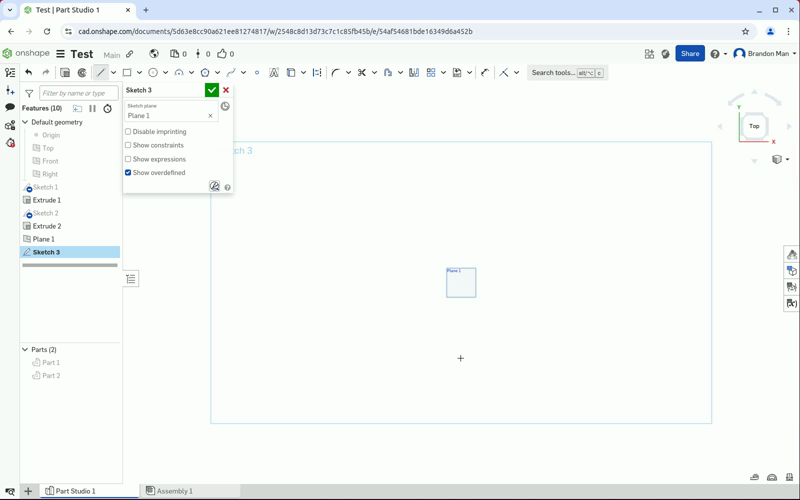
key_up(shift)
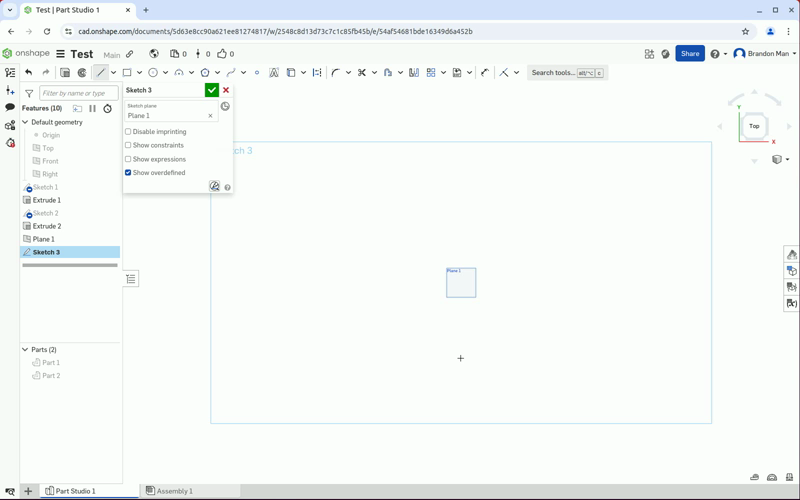
key_down(shift)
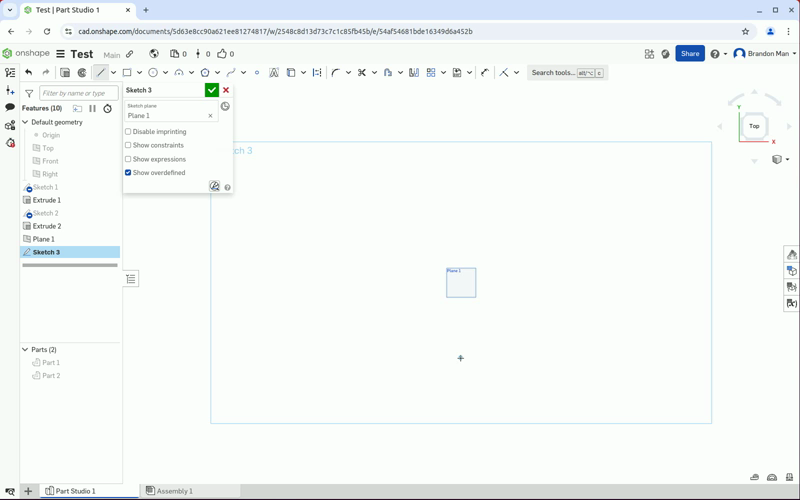
mouse_move(490, 357)
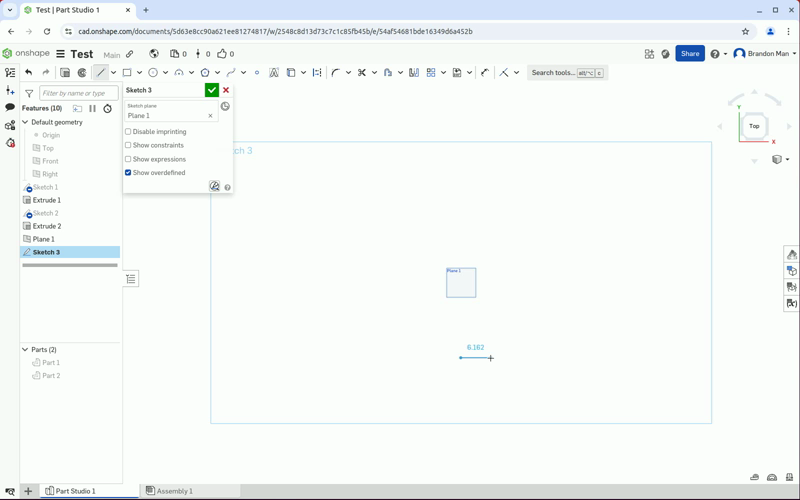
mouse_move(498, 357)
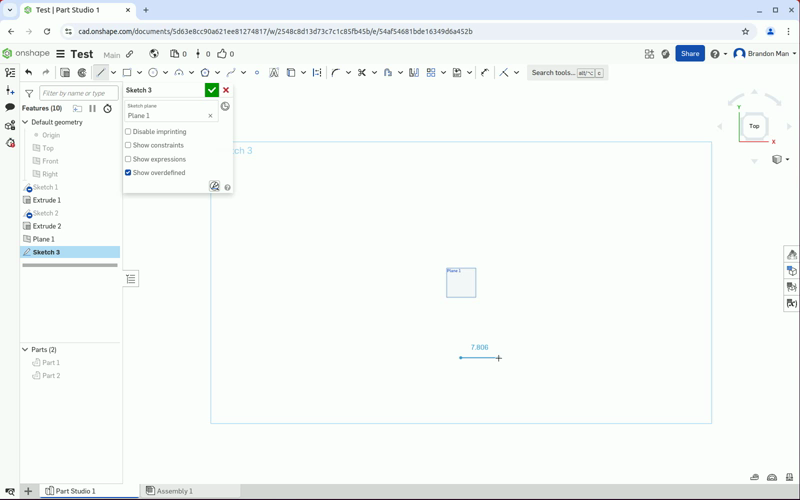
click(498, 357)
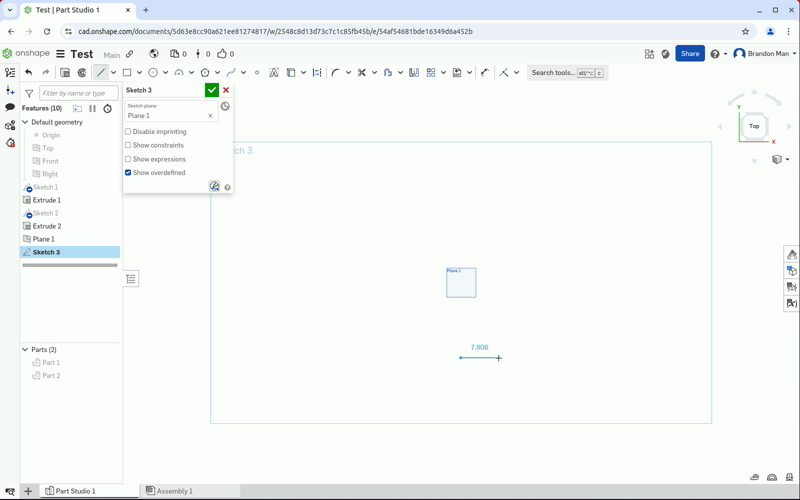
key_up(shift)
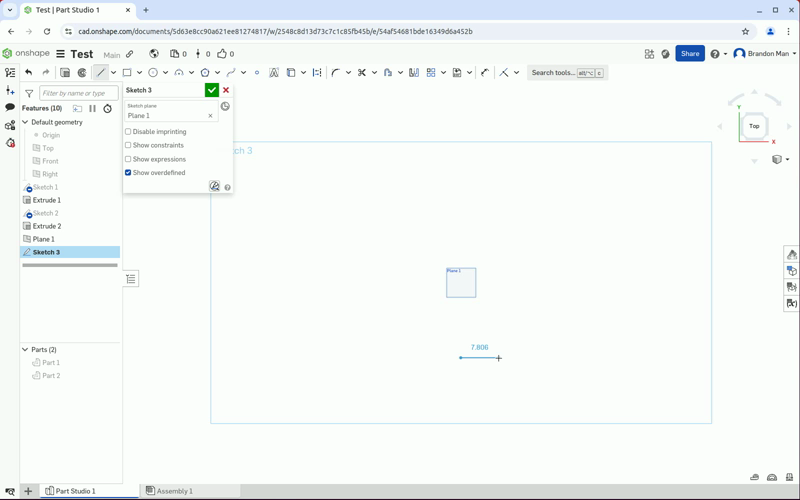
key_down(shift)
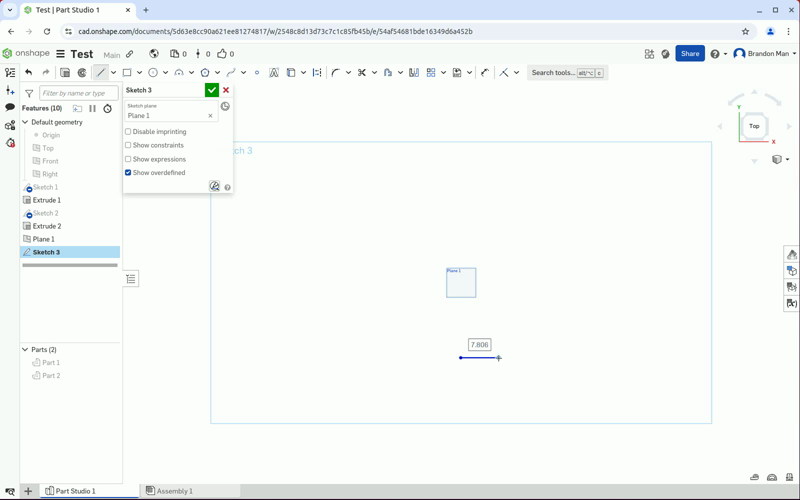
mouse_move(498, 282)
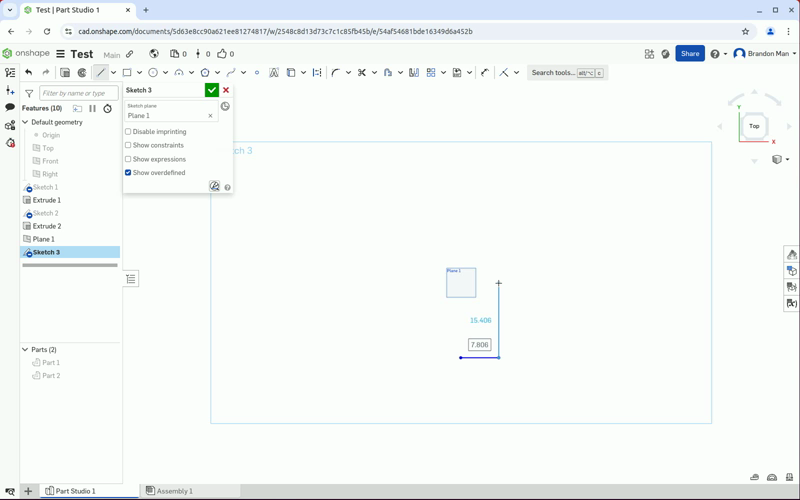
click(498, 282)
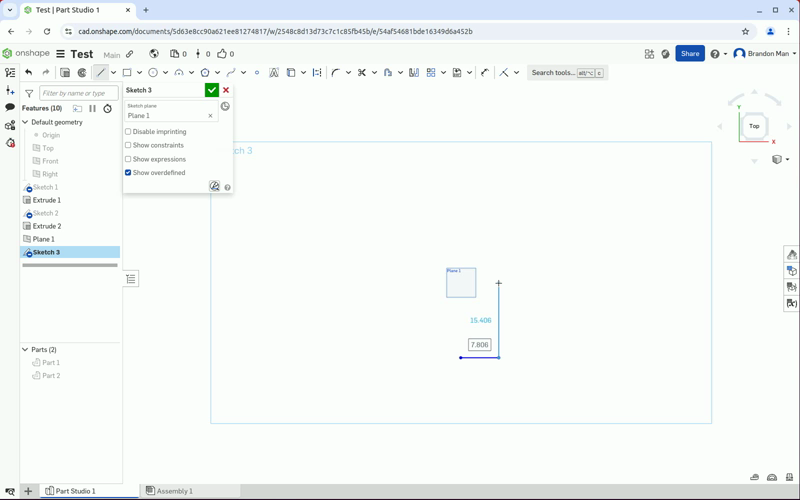
key_up(shift)
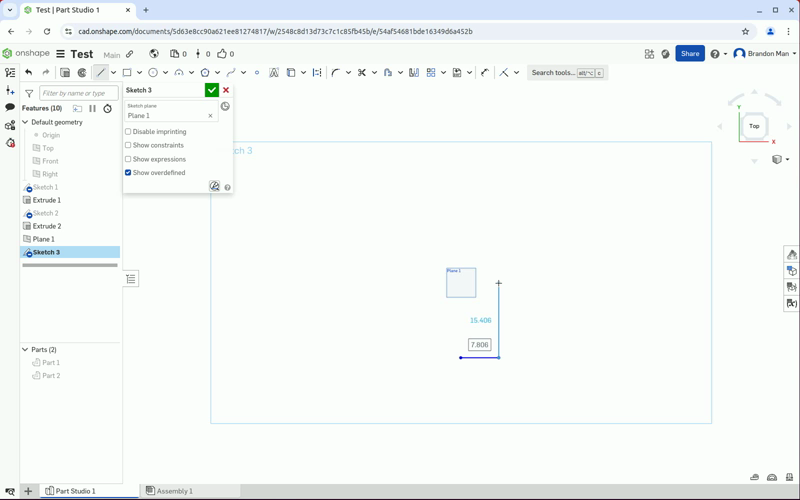
key_down(shift)
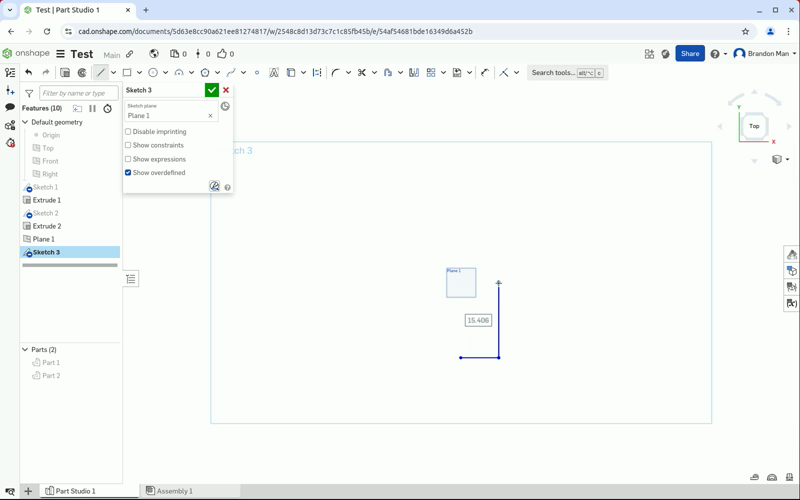
mouse_move(528, 282)
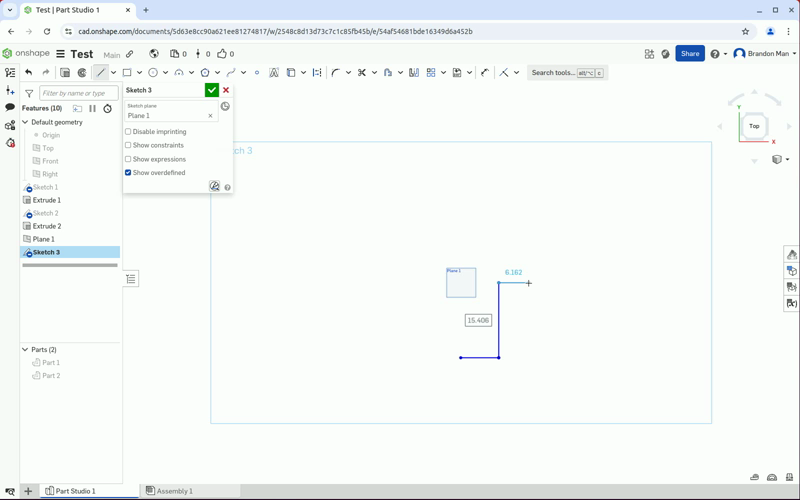
mouse_move(460, 282)
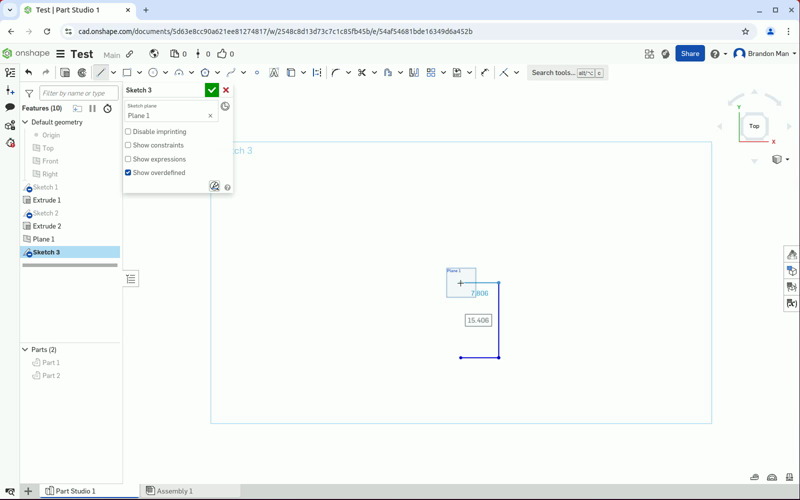
click(460, 282)
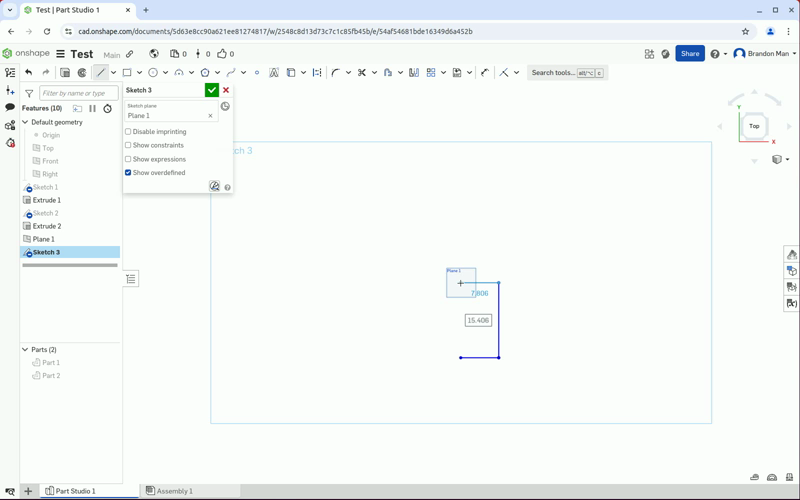
key_up(shift)
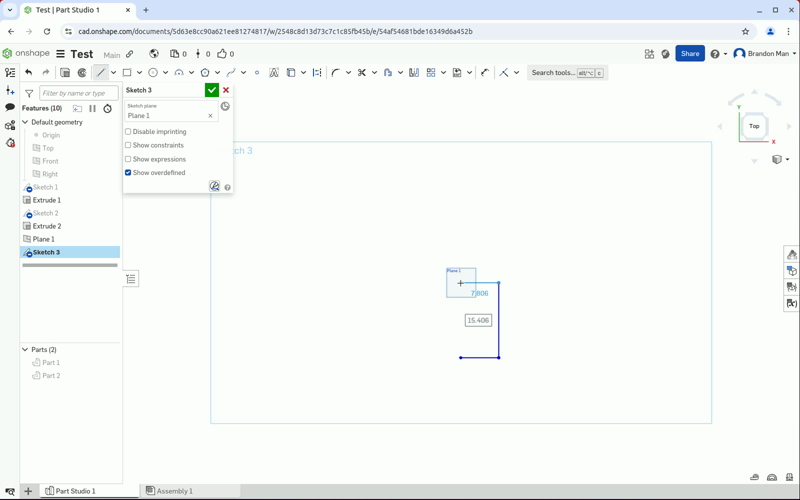
key_down(shift)
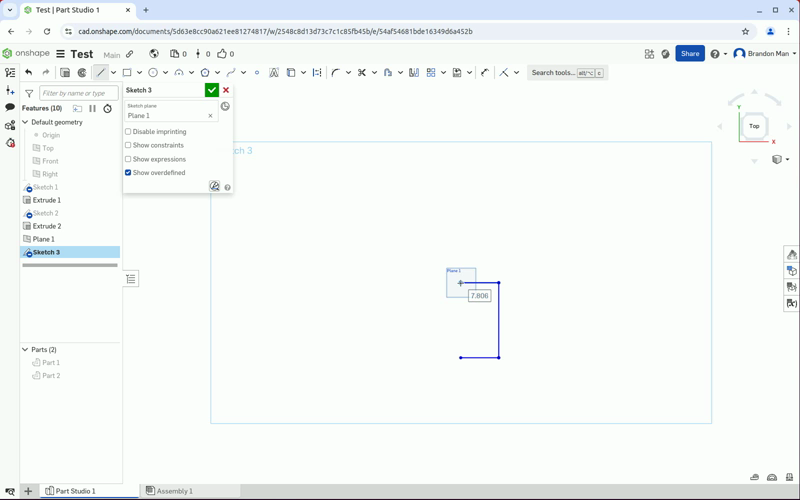
mouse_move(460, 357)
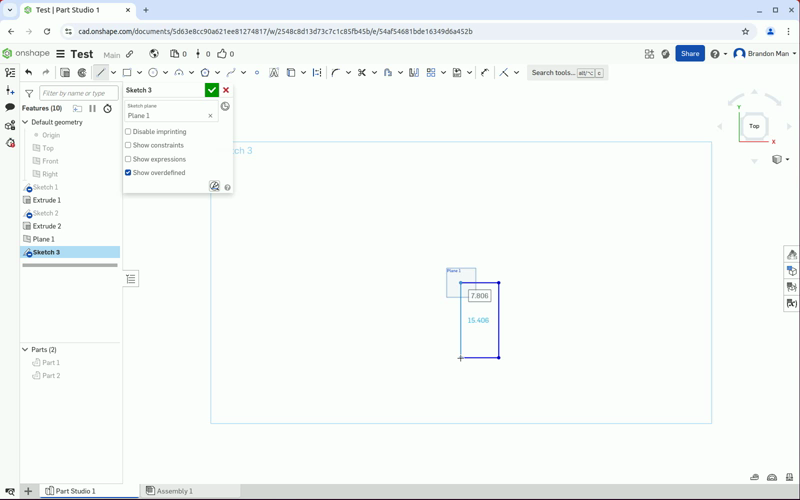
key_up(shift)
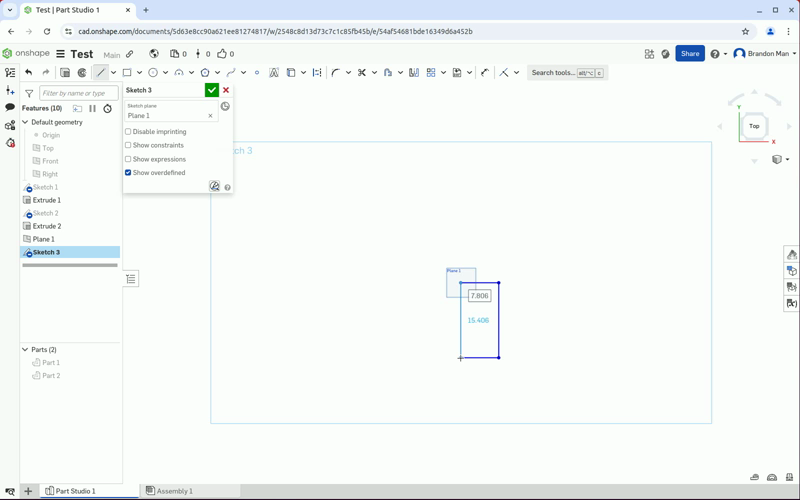
click(460, 357)
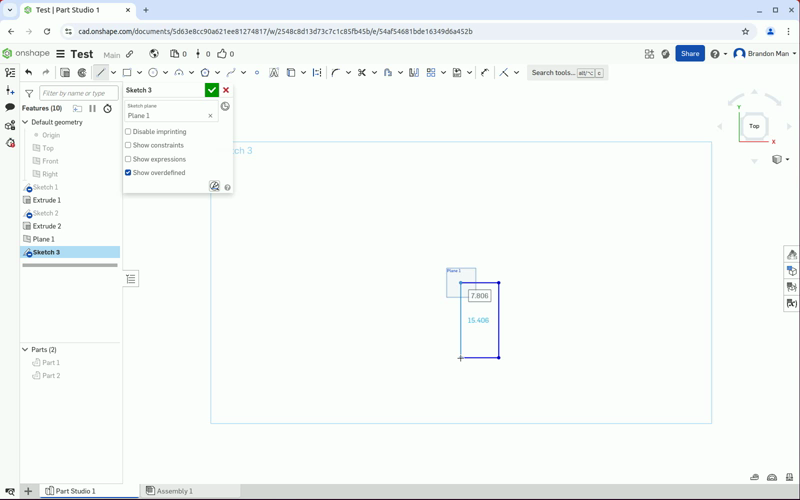
key(esc)
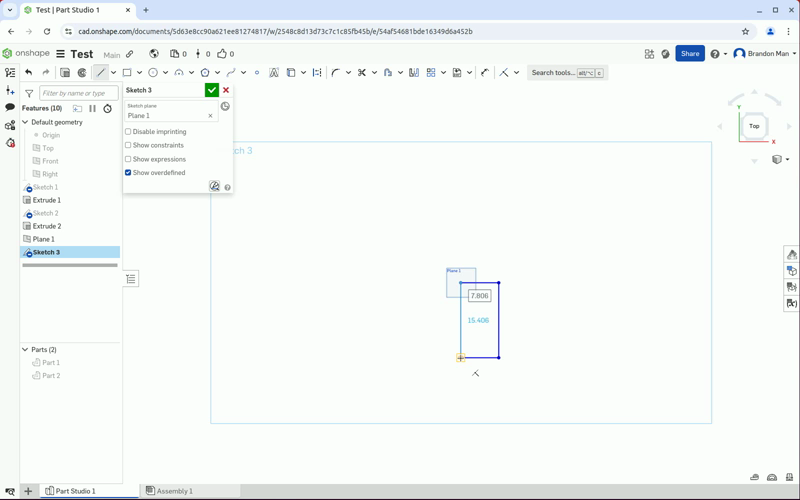
mouse_move(467, 296)
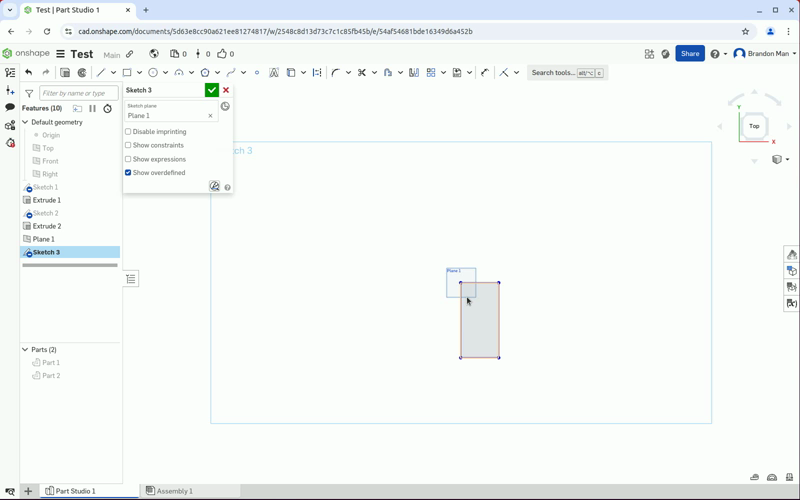
click(467, 296)
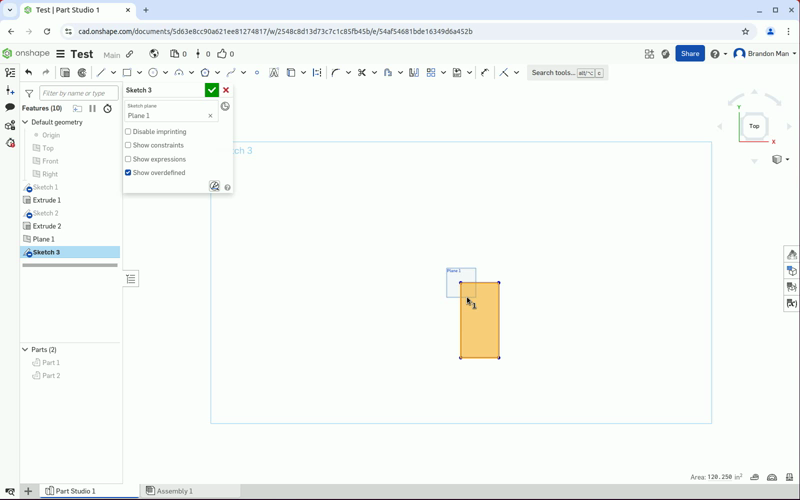
mouse_move(73, 352)
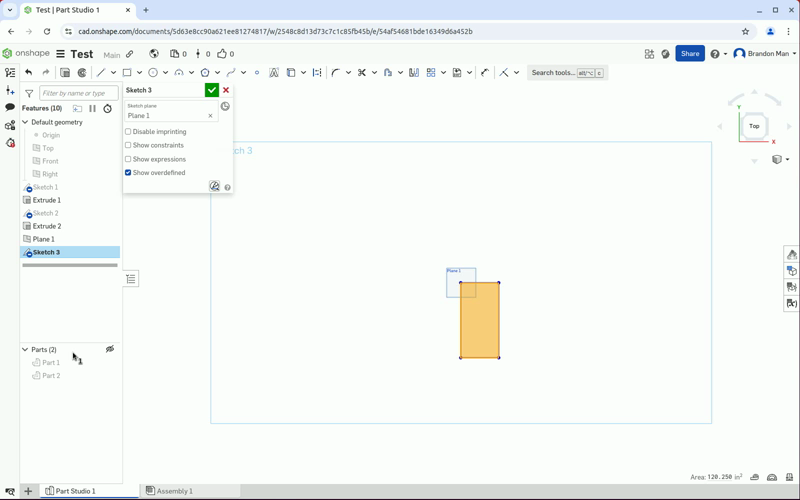
key(shift+y)
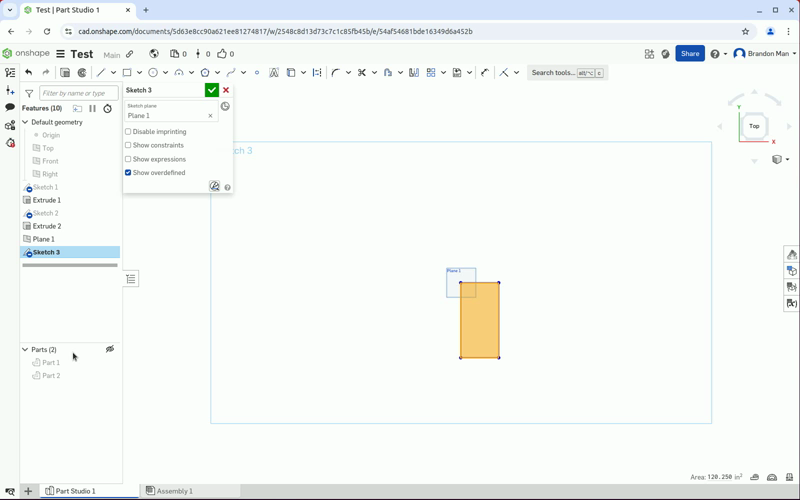
key(shift+e)
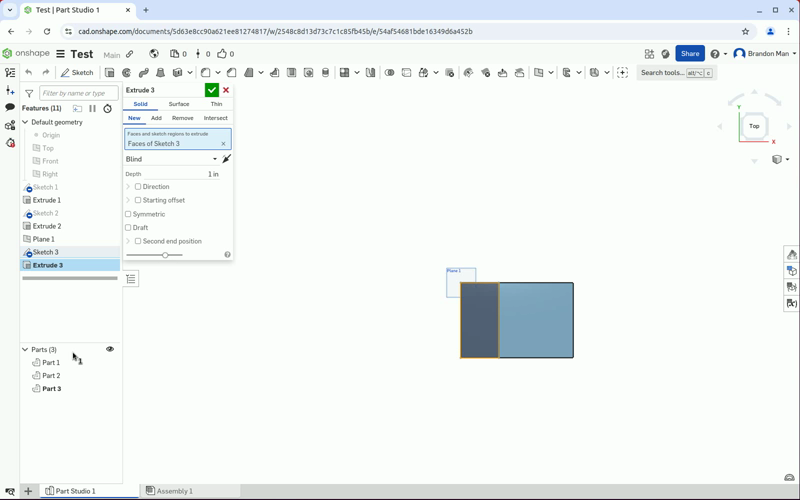
mouse_move(143, 106)
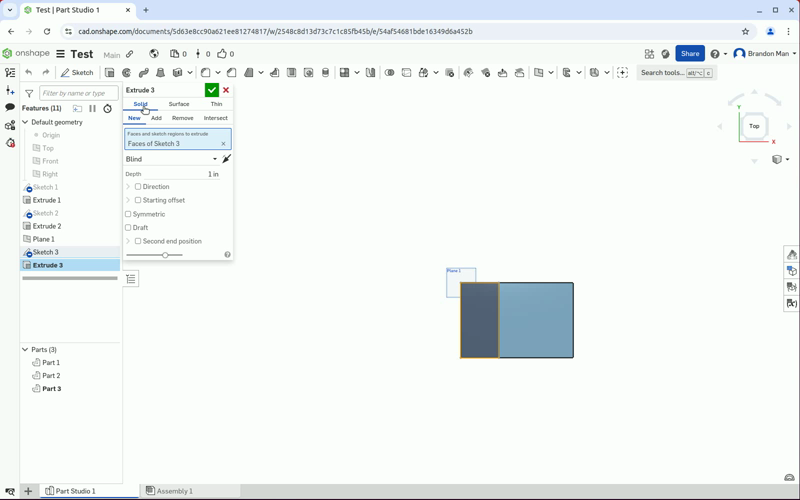
click(143, 106)
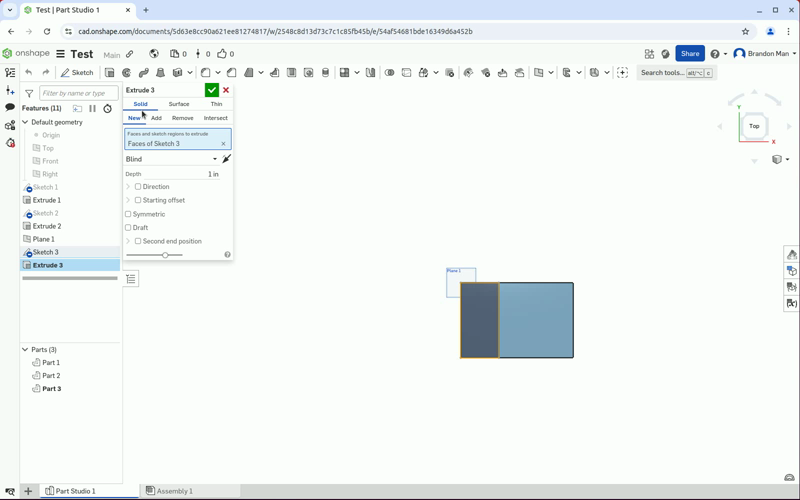
mouse_move(137, 120)
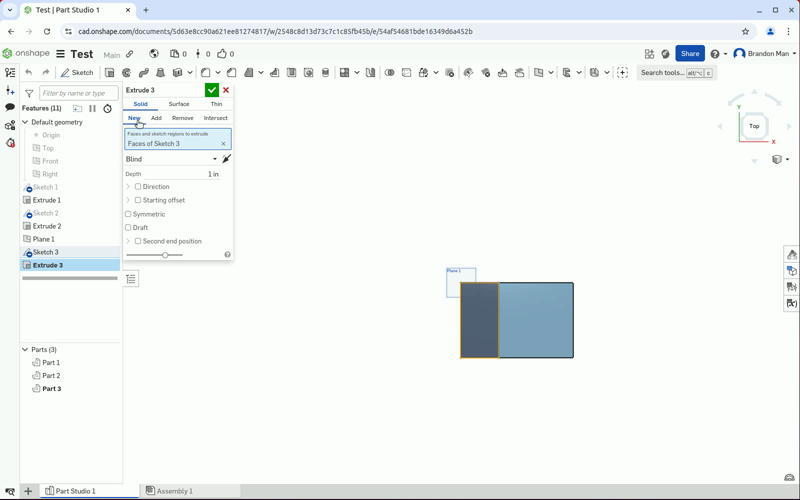
click(137, 120)
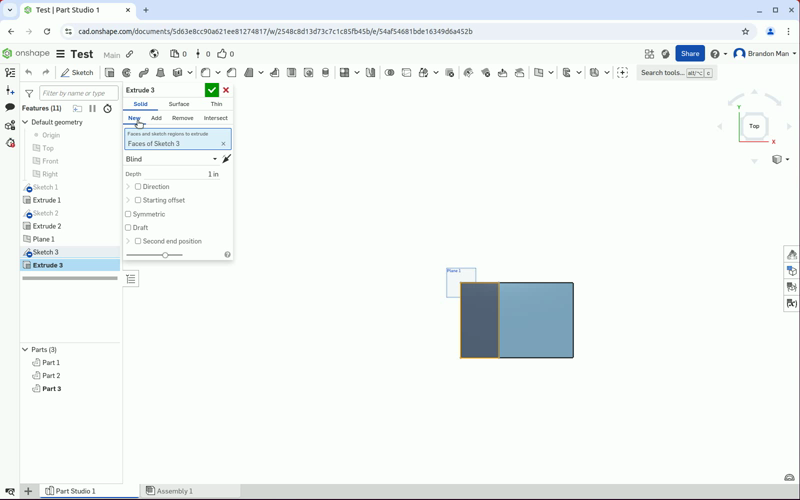
key(tab, 4)
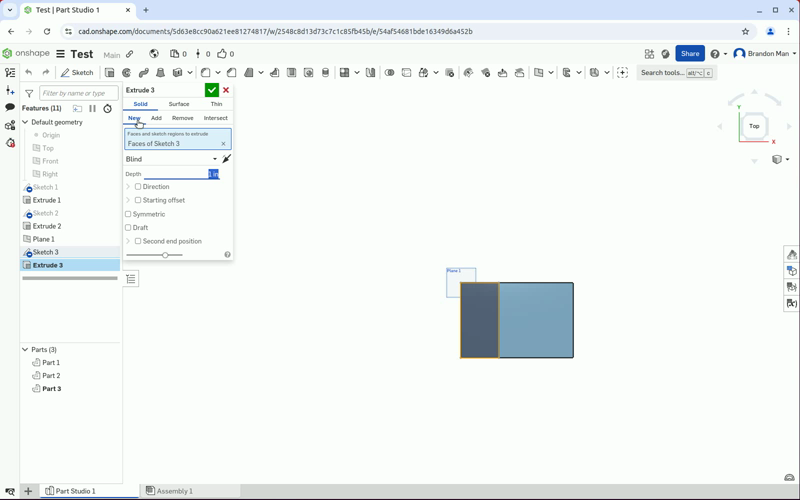
text(7.703)
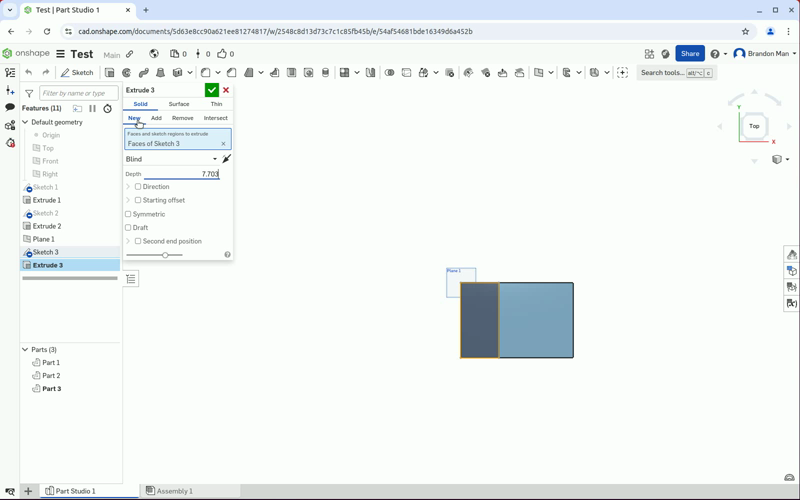
key(enter)
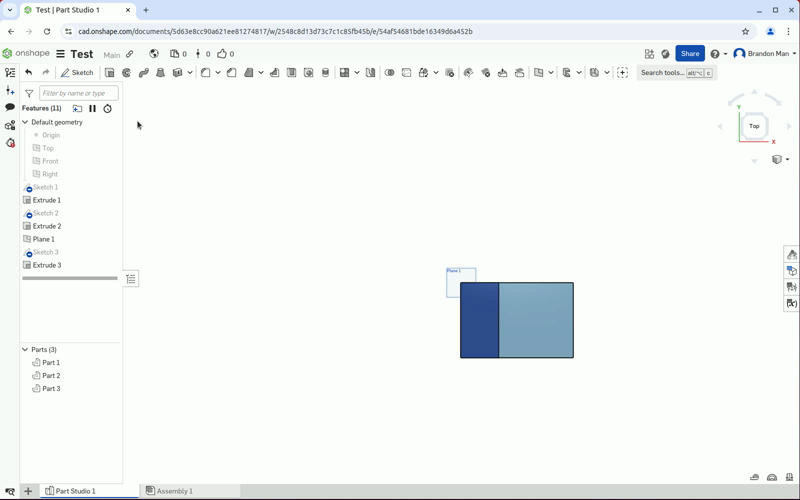
key(shift+h)
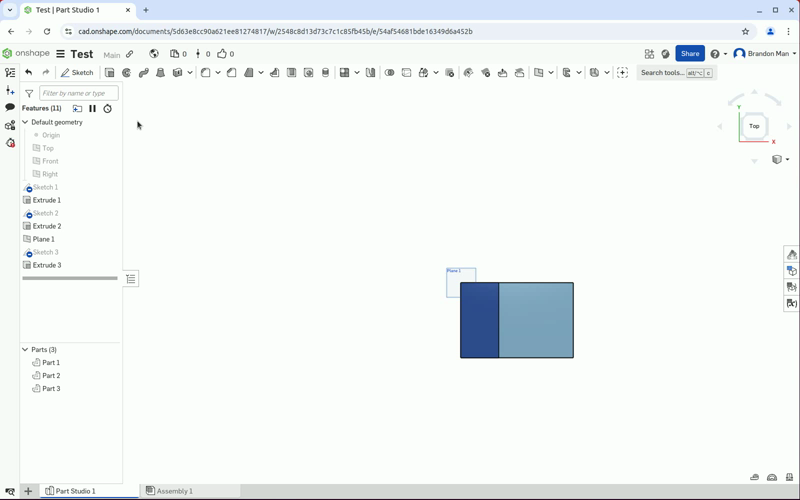
key(shift+h)
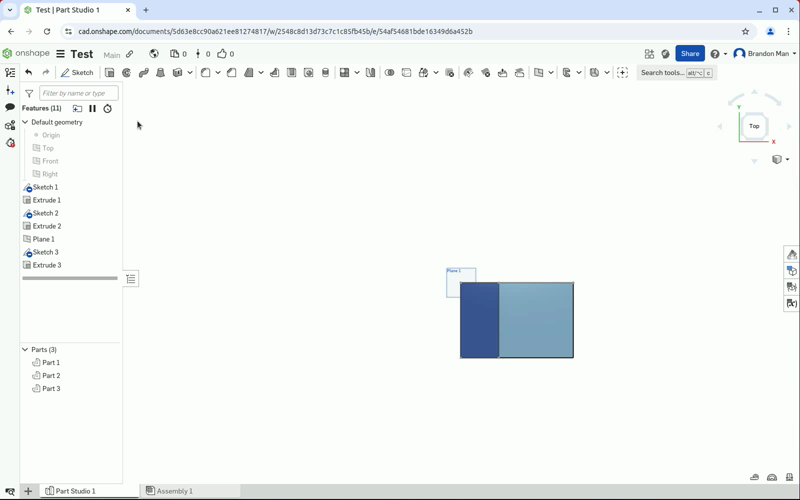
key(shift+7)
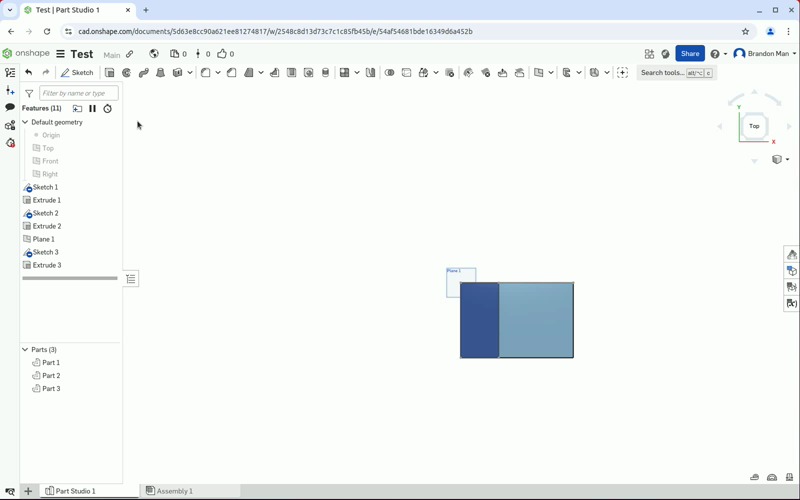
key(up, 3)
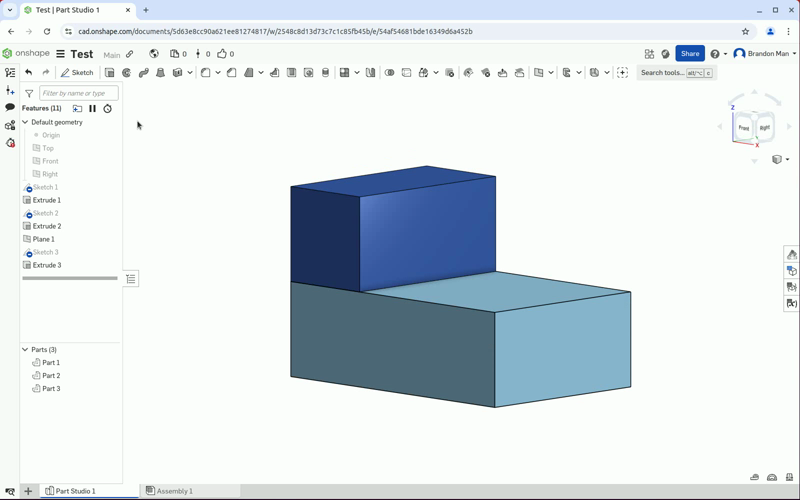
key(left, 3)
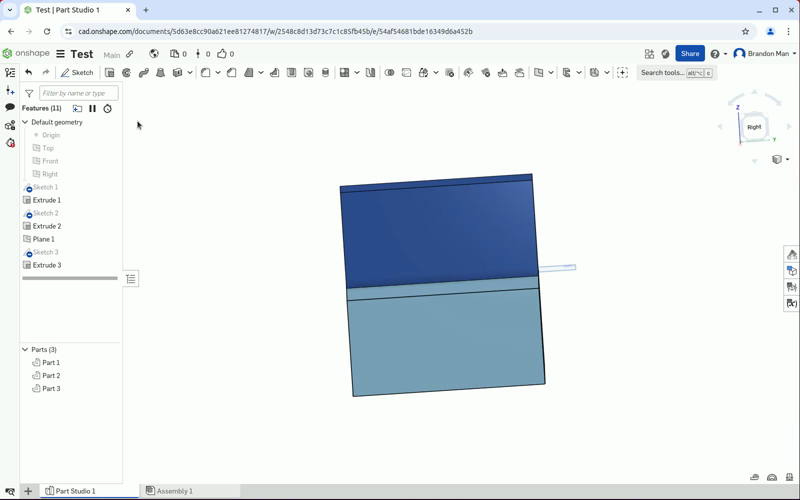
key(right, 3)
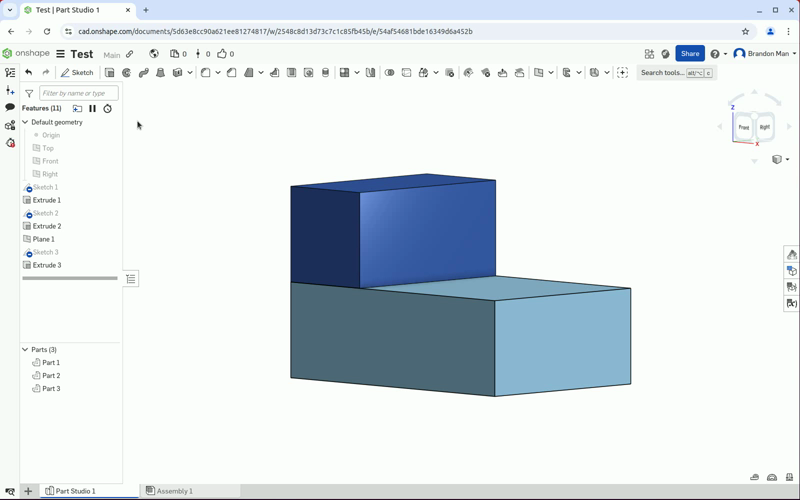
key(down, 3)
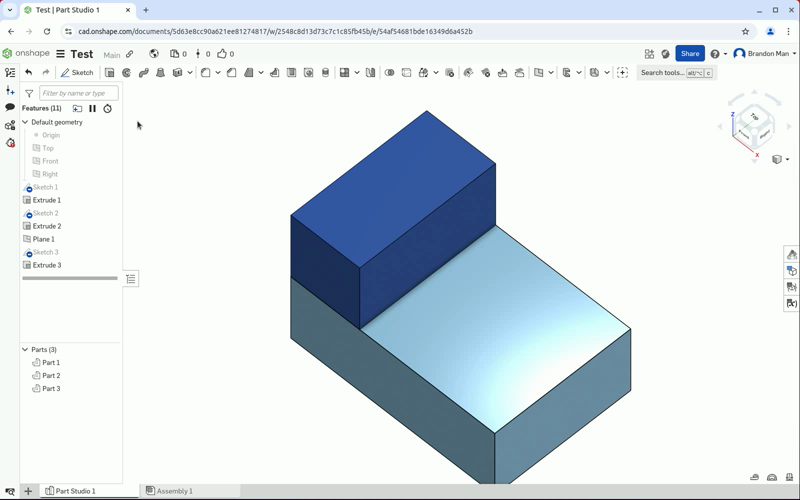
mouse_move(73, 189)
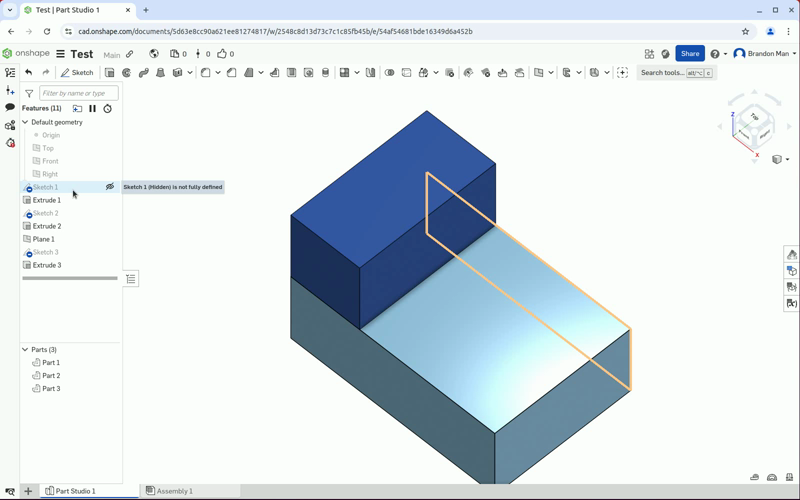
click(73, 189)